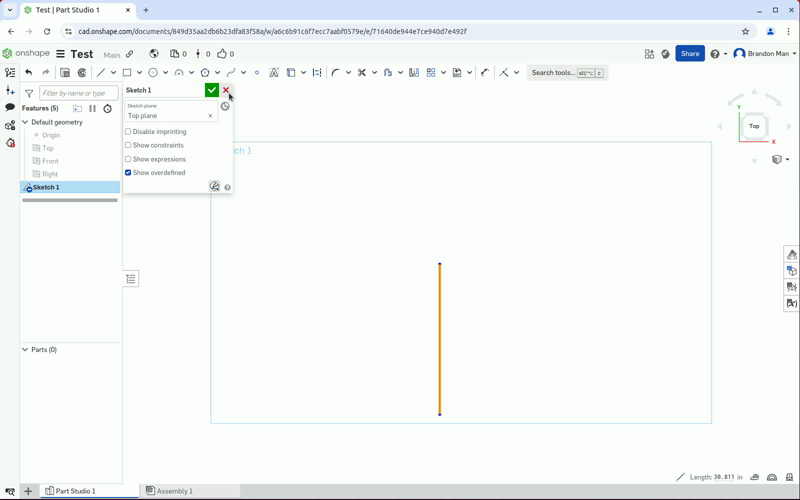
key(shift+h)
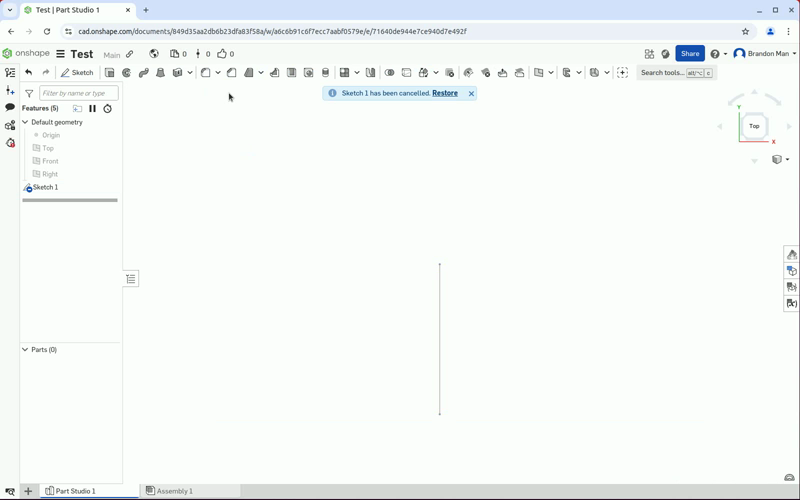
key(shift+s)
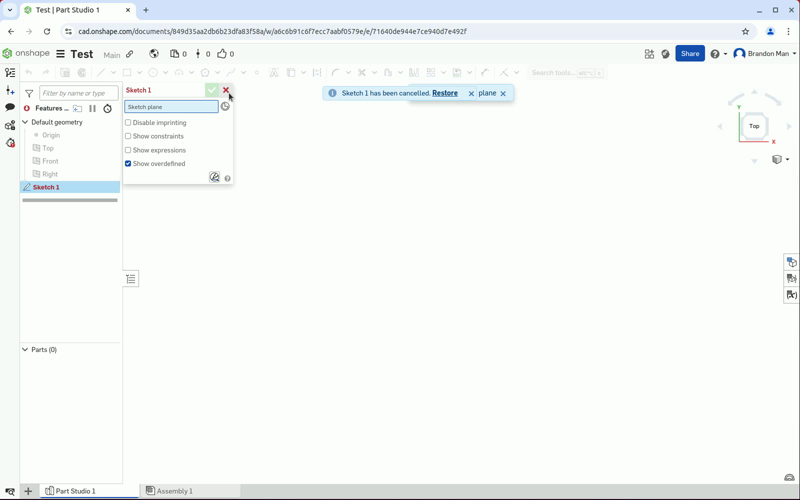
mouse_move(73, 150)
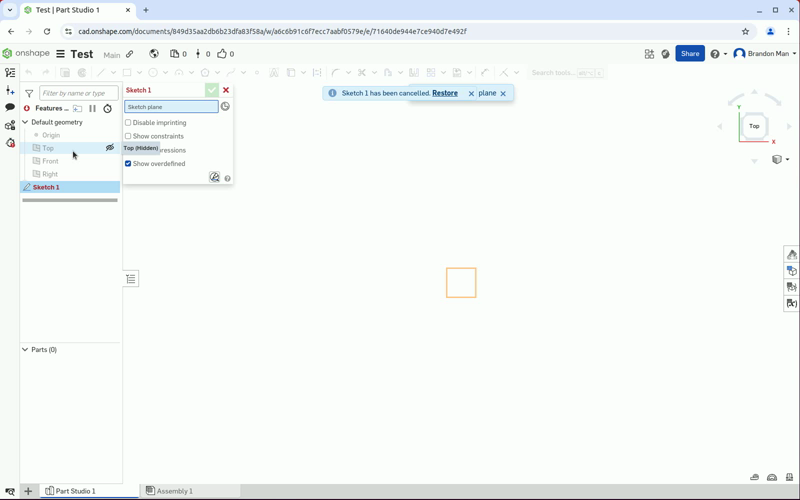
click(73, 150)
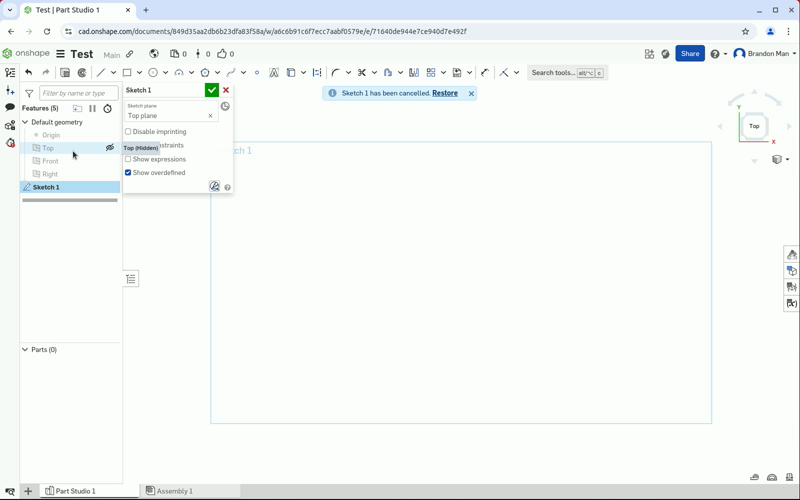
mouse_move(73, 352)
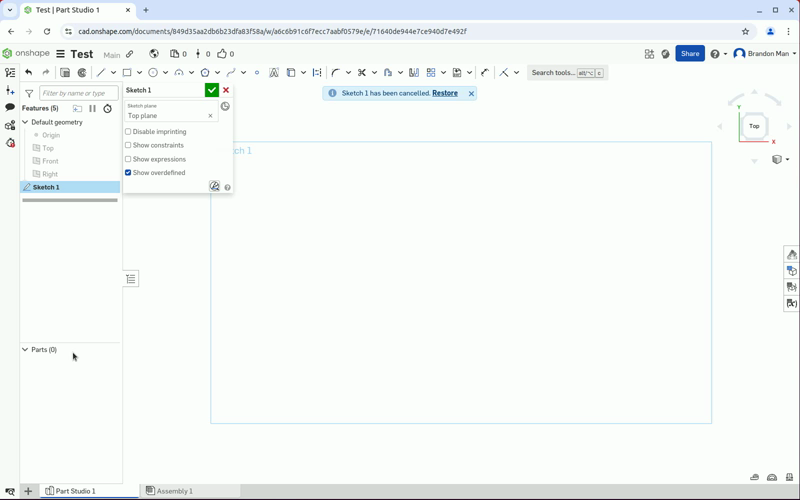
key(y)
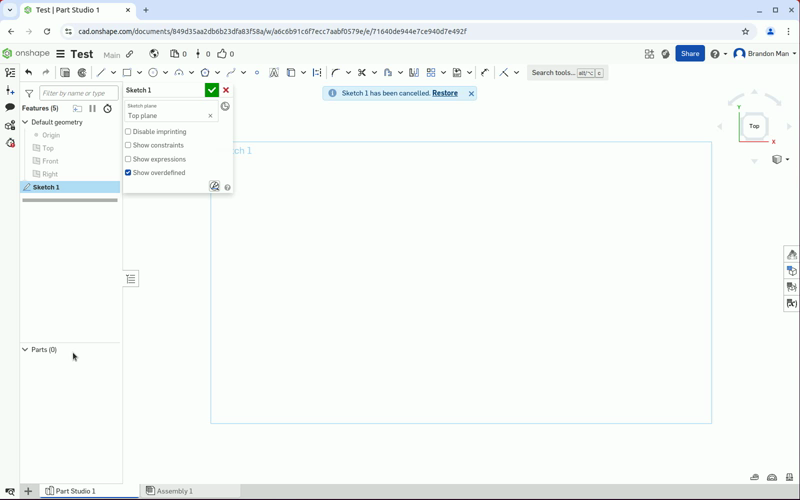
key(c)
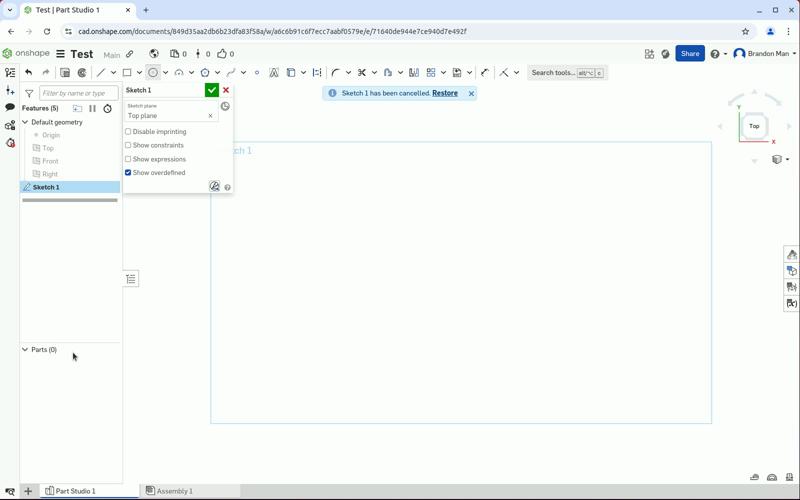
key_down(shift)
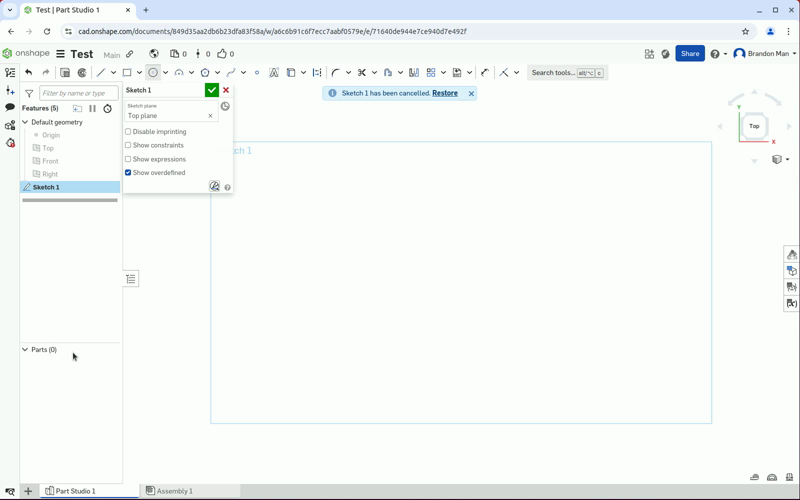
mouse_move(383, 243)
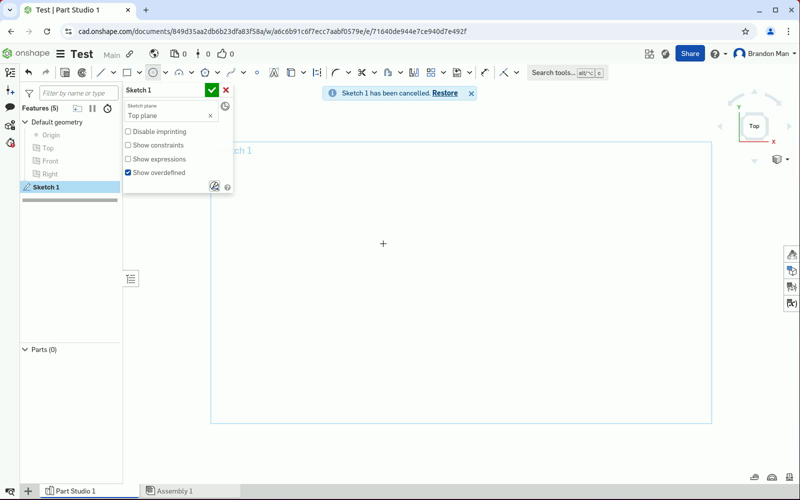
click(383, 243)
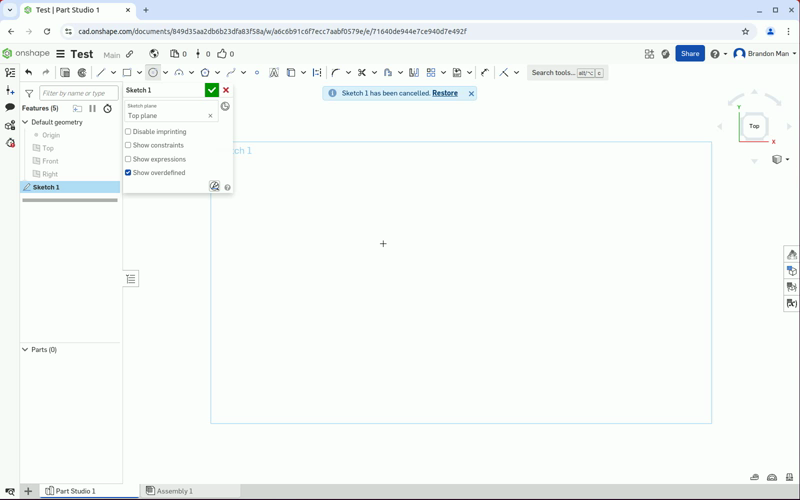
key_up(shift)
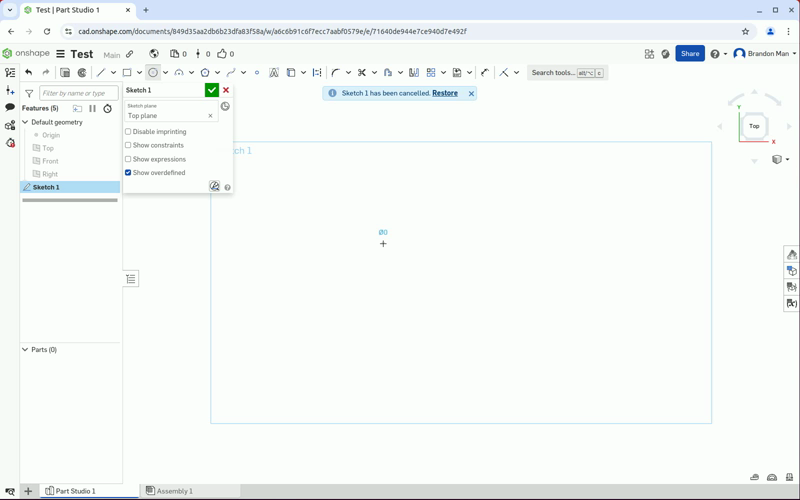
mouse_move(418, 243)
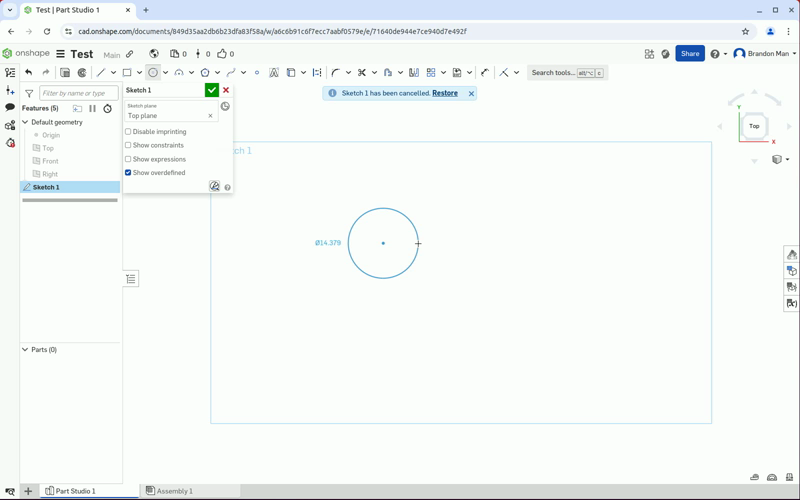
click(418, 243)
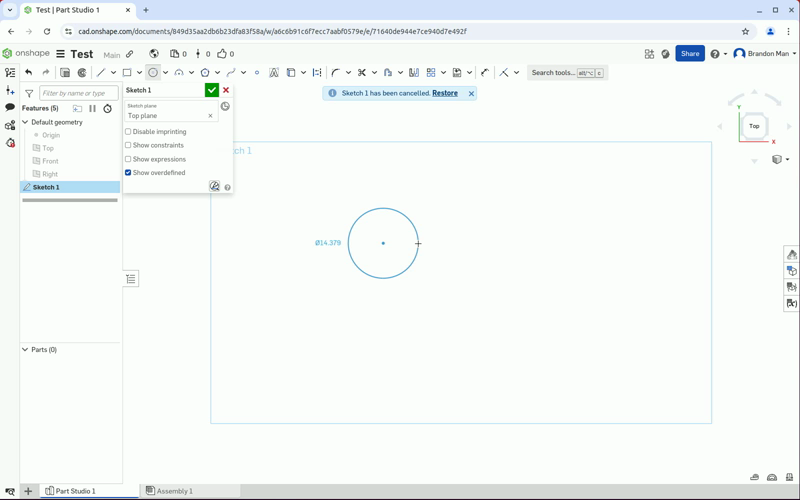
key(esc)
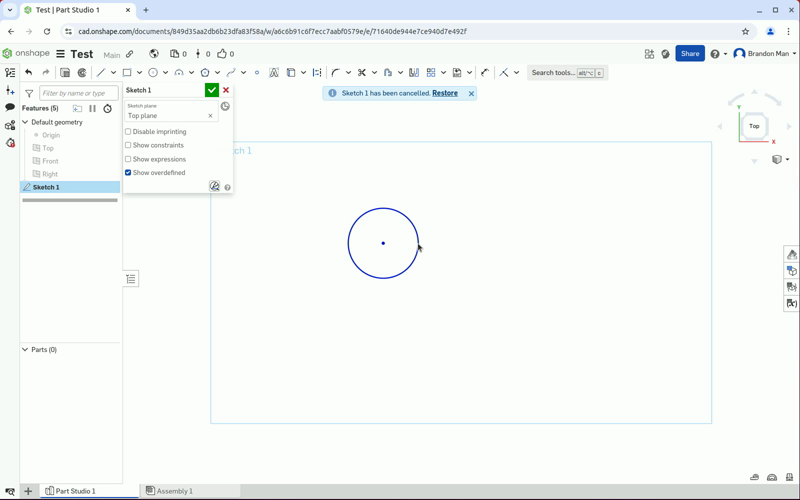
key(c)
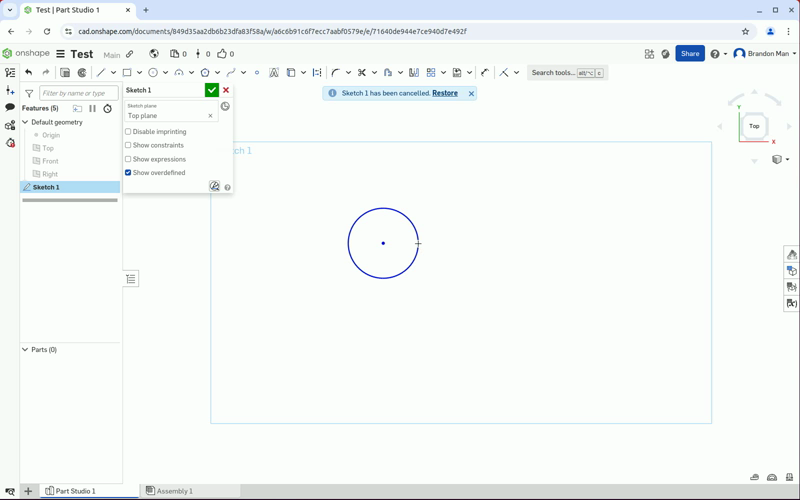
key_down(shift)
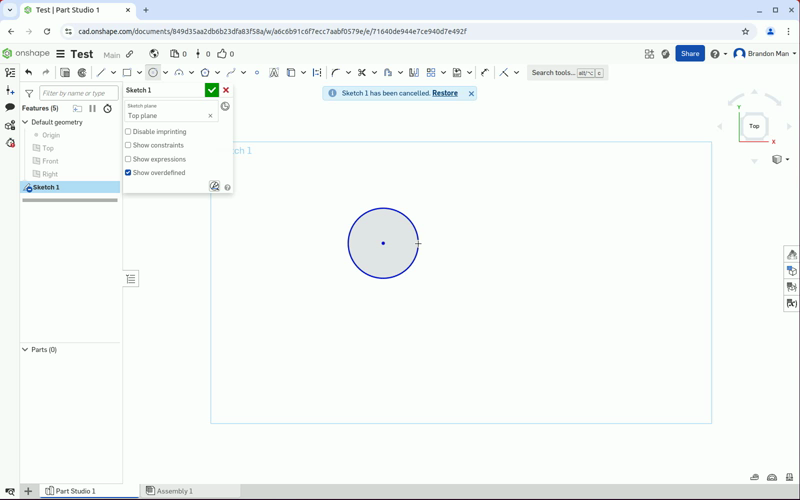
mouse_move(383, 243)
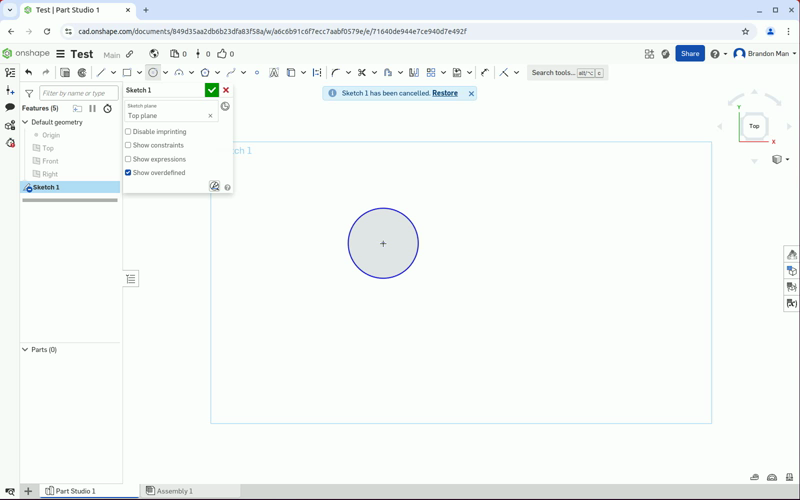
click(383, 243)
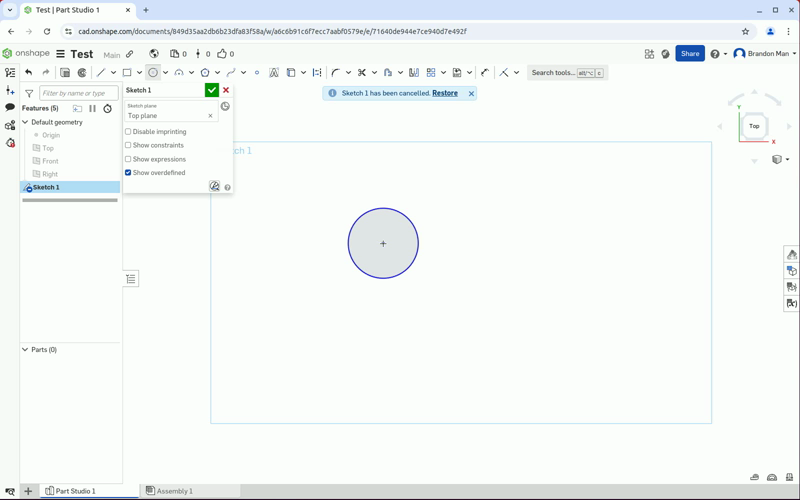
key_up(shift)
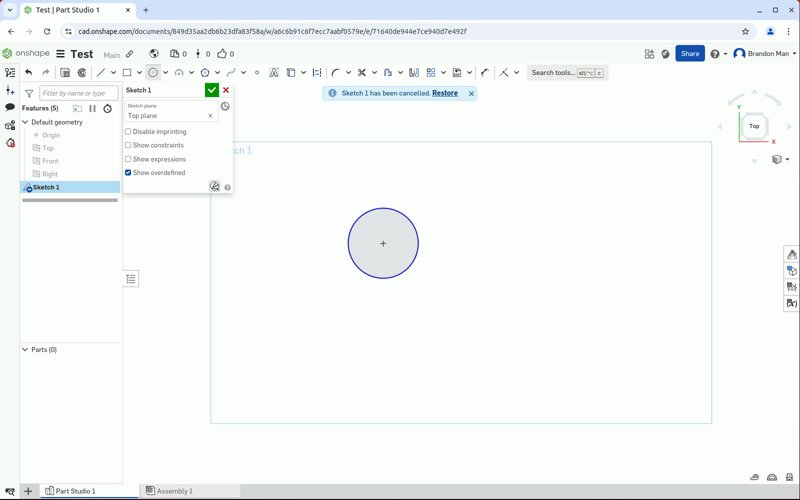
mouse_move(413, 243)
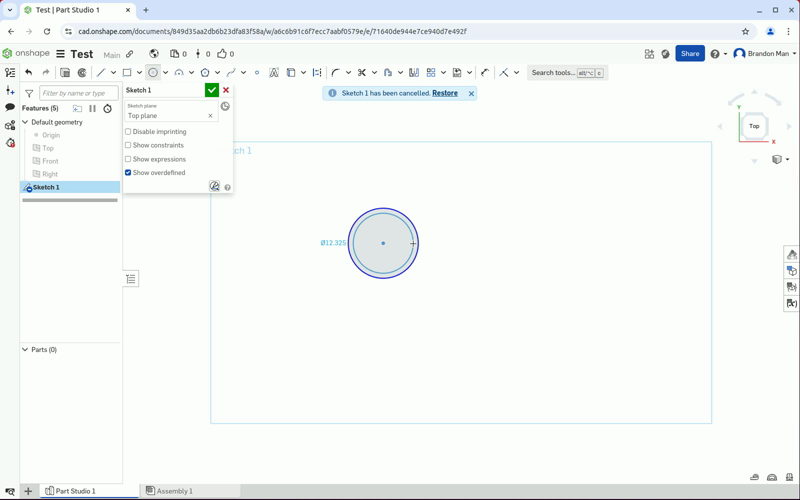
click(413, 243)
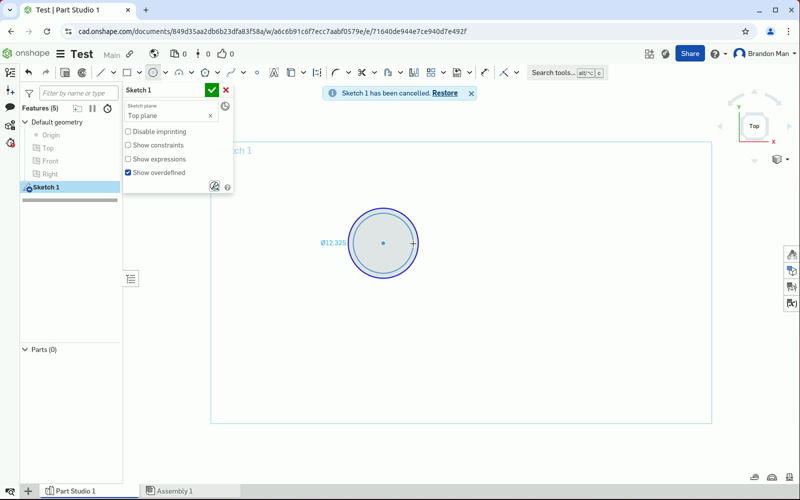
key(esc)
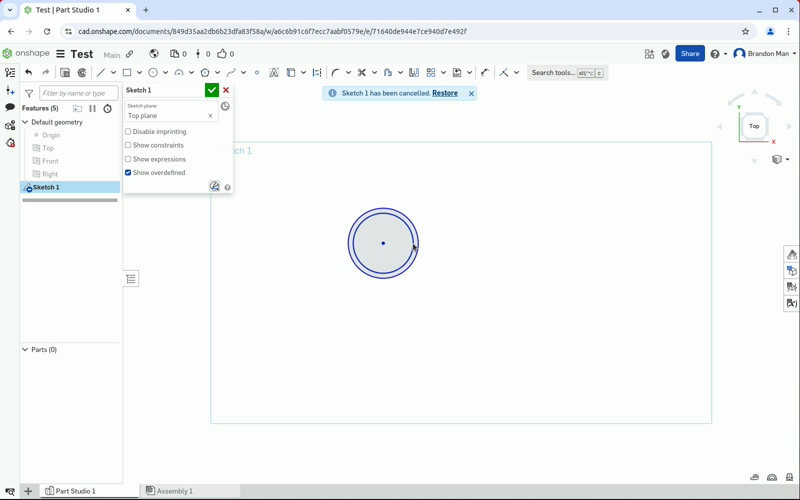
mouse_move(414, 242)
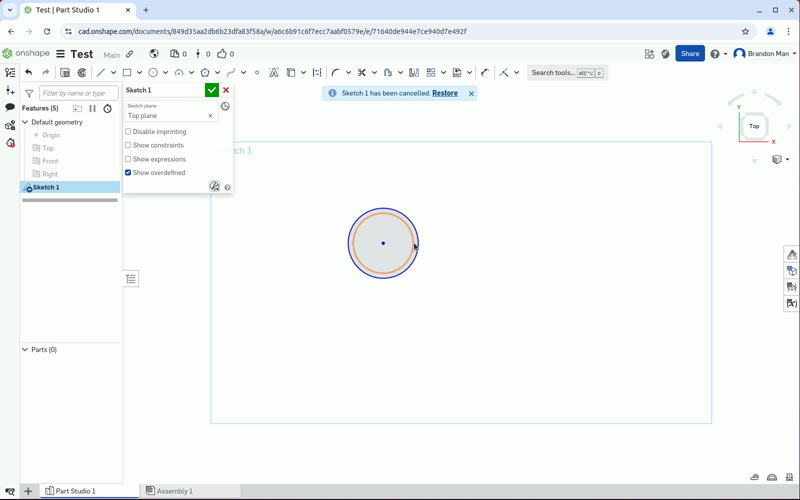
scroll(6)
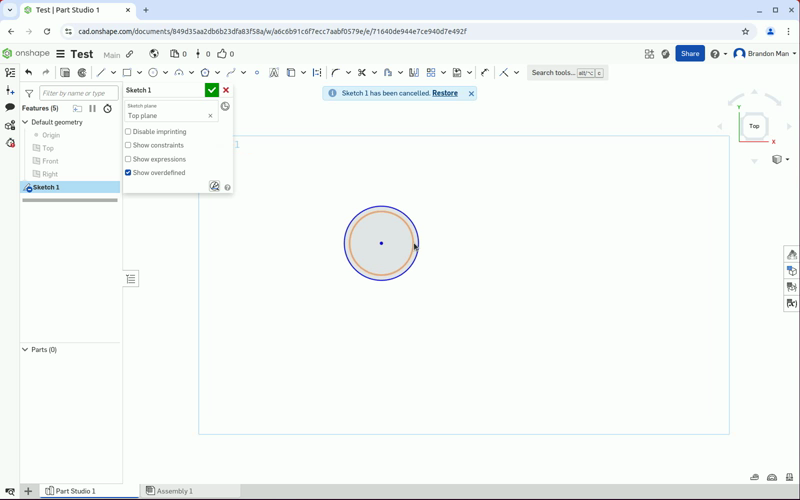
scroll(6)
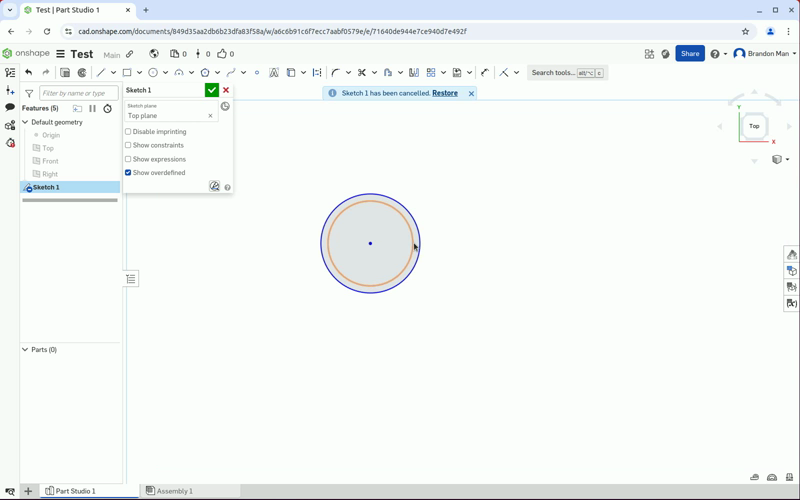
scroll(6)
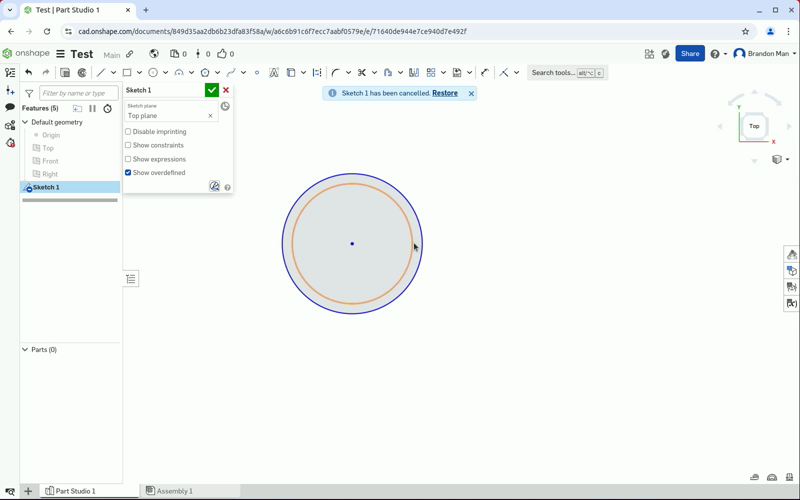
scroll(6)
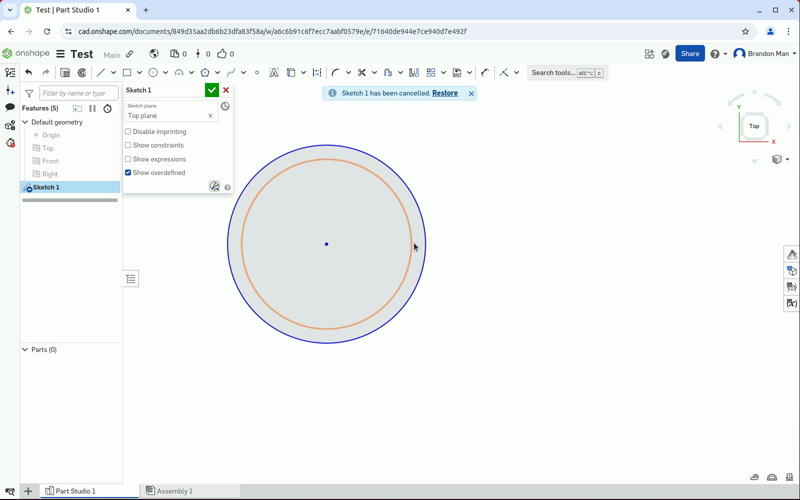
scroll(6)
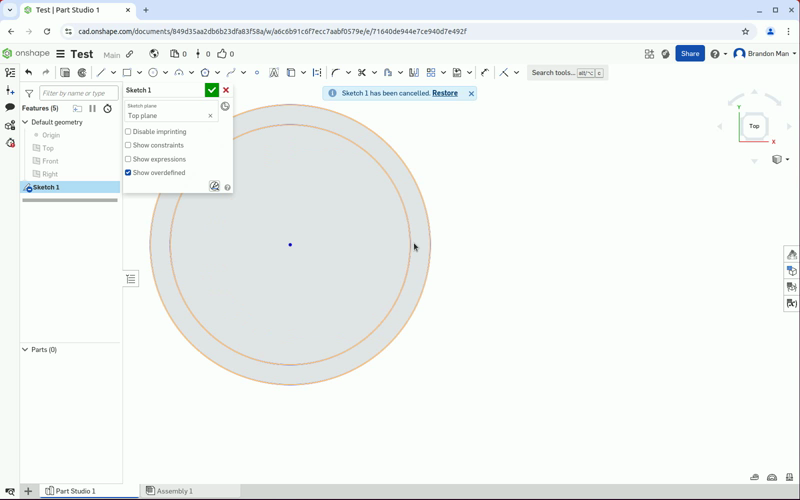
scroll(6)
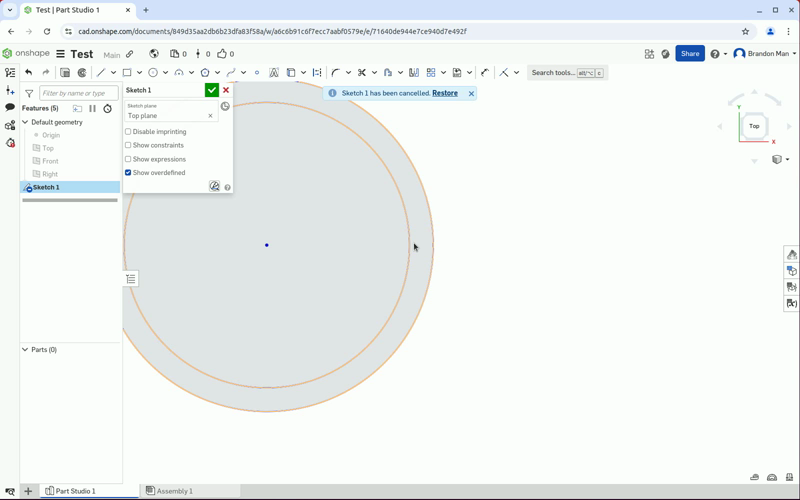
scroll(6)
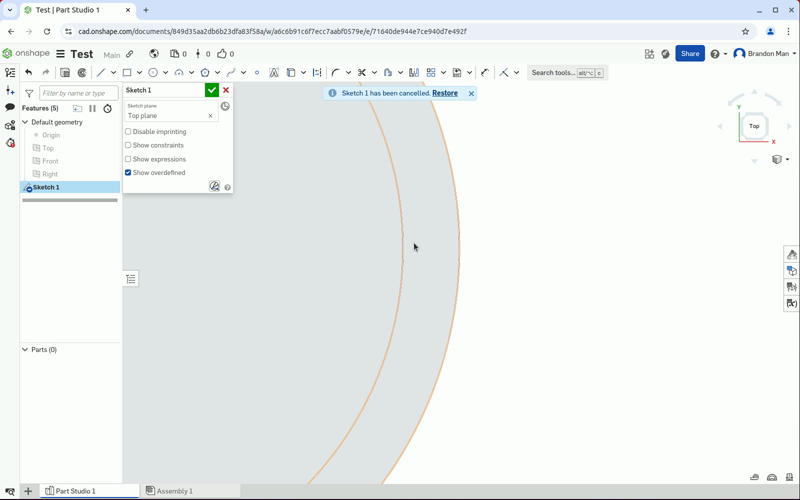
click(414, 242)
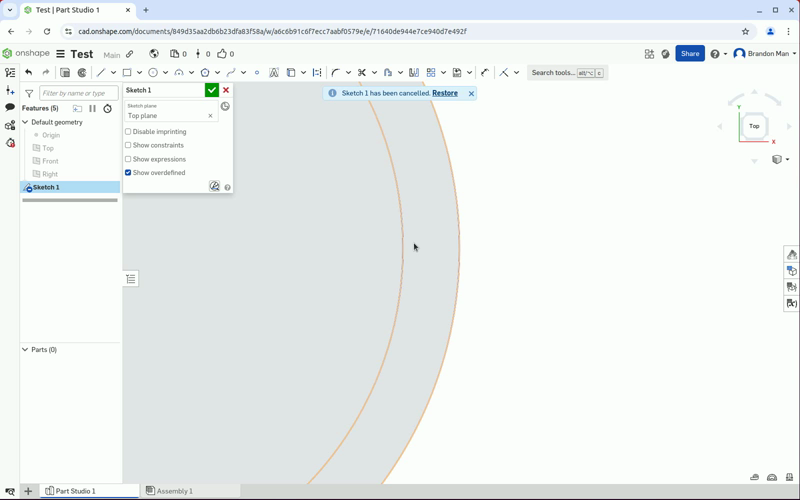
scroll(-6)
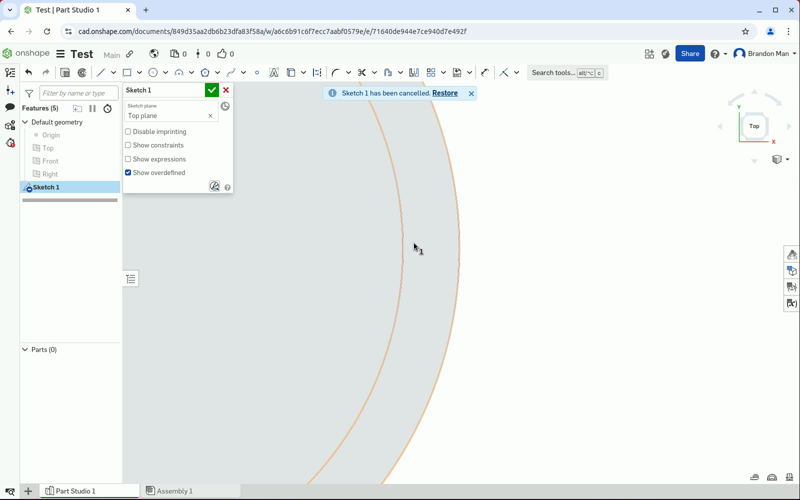
scroll(-6)
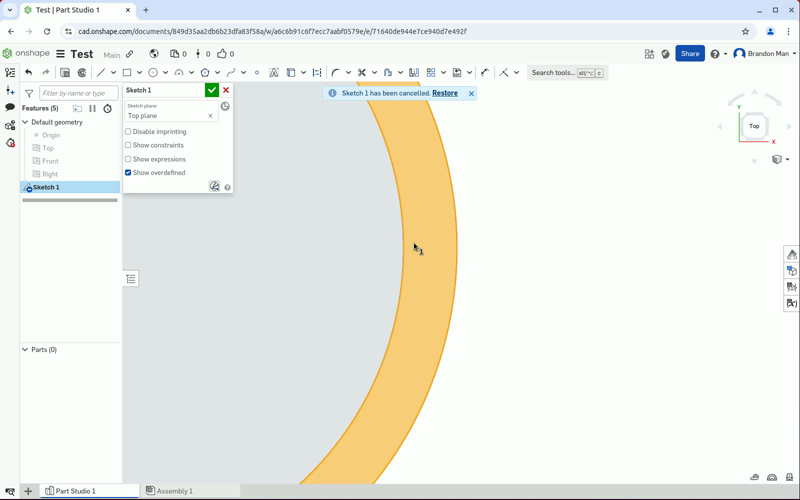
scroll(-6)
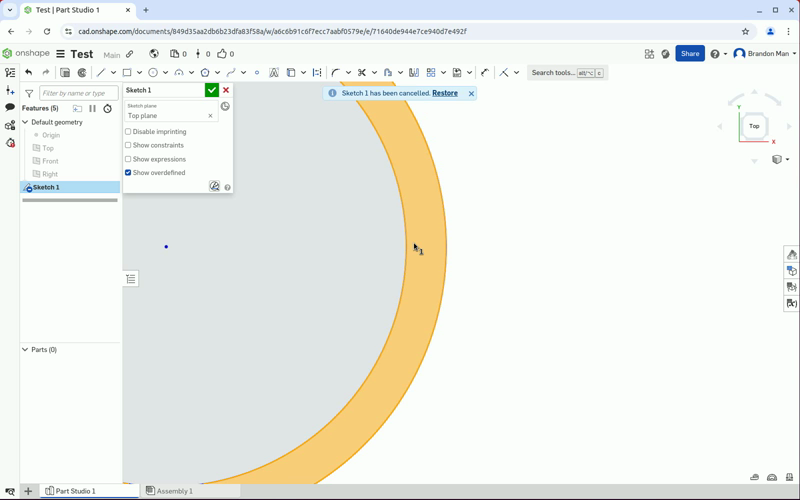
scroll(-6)
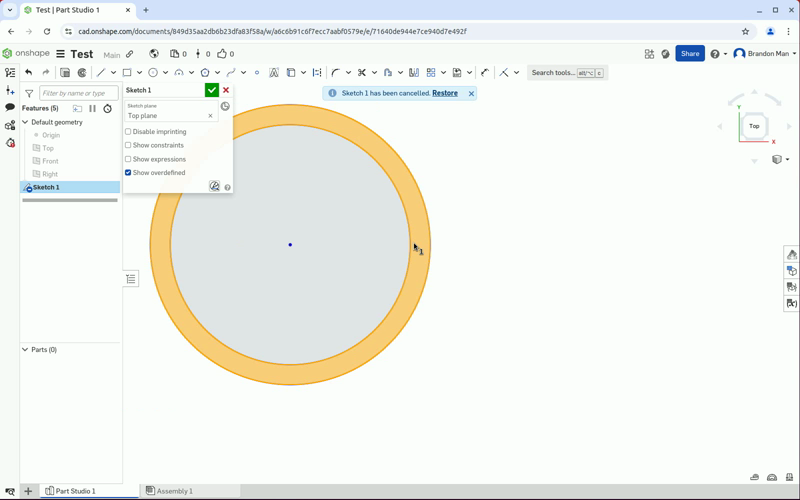
scroll(-6)
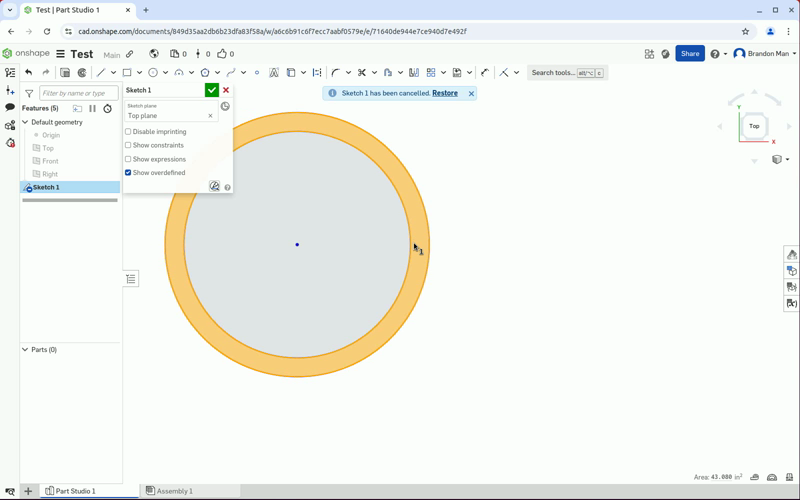
scroll(-6)
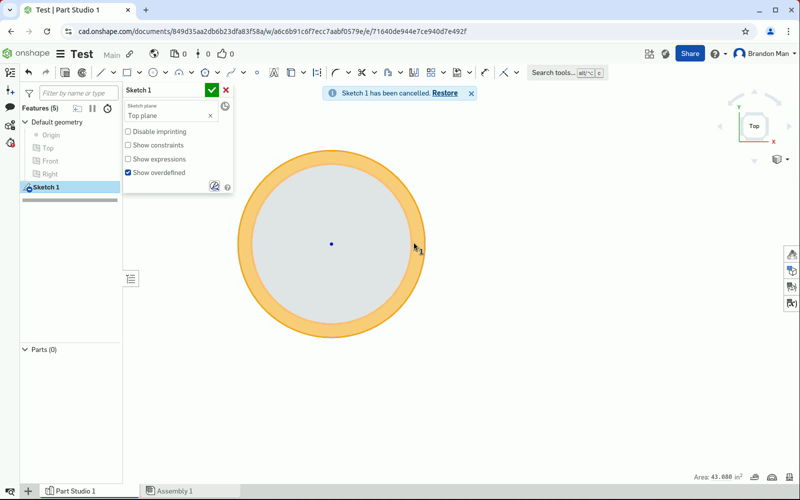
scroll(-6)
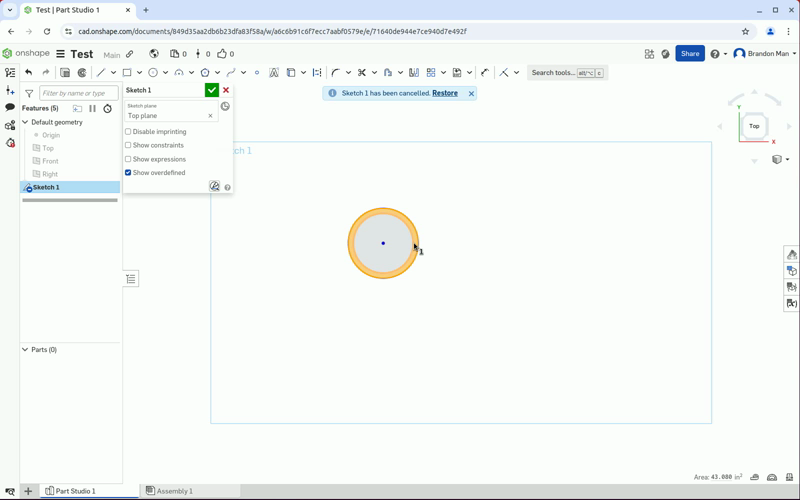
mouse_move(73, 352)
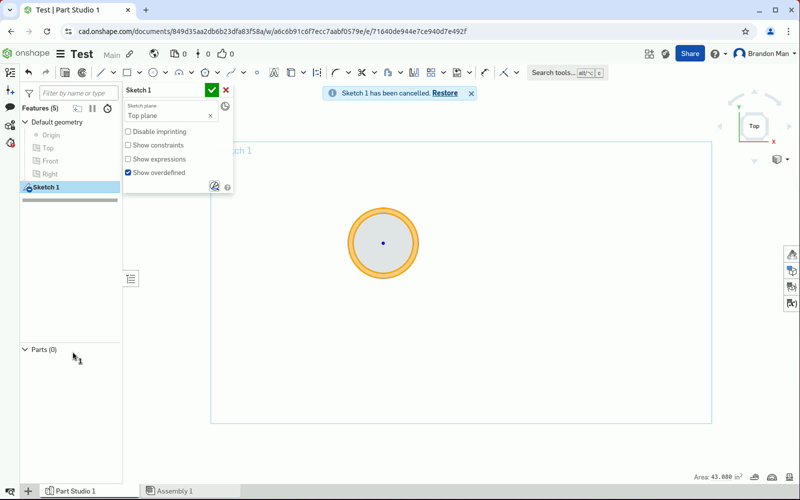
key(shift+y)
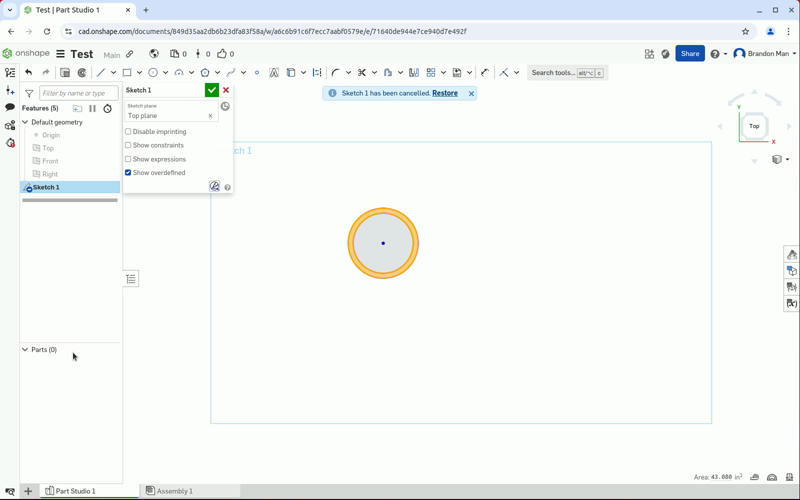
key(shift+e)
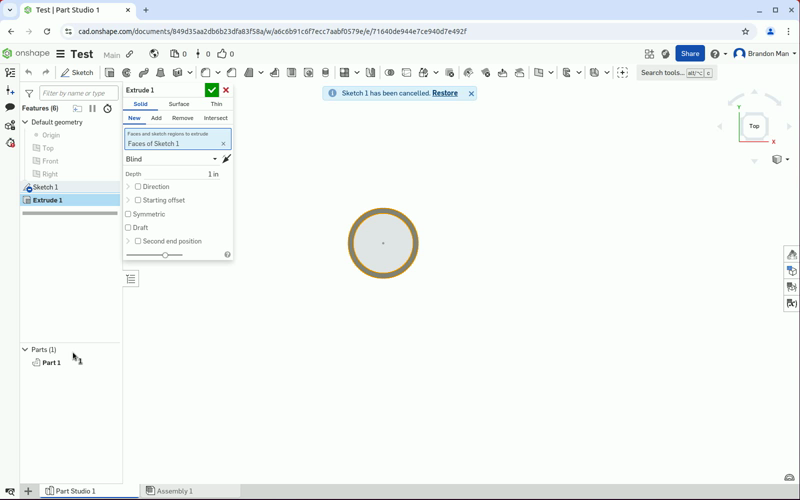
mouse_move(143, 106)
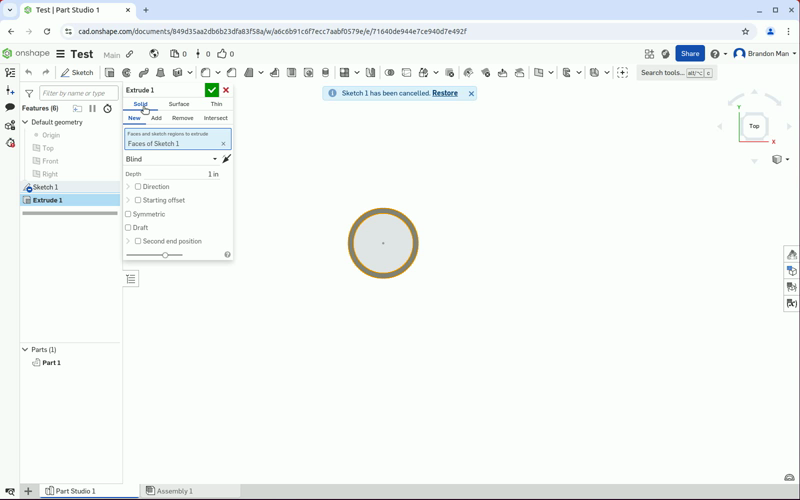
click(143, 106)
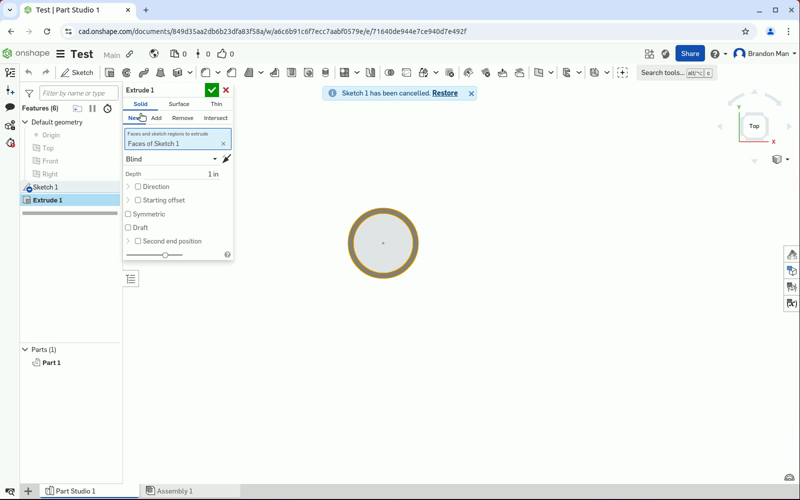
mouse_move(137, 120)
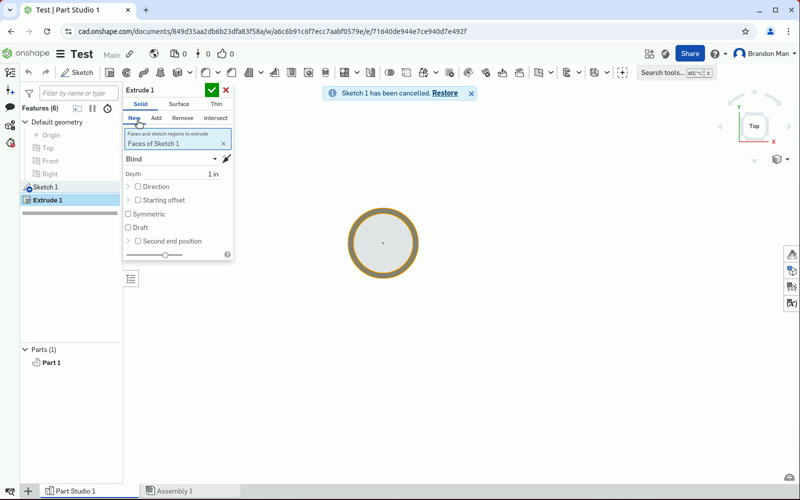
click(137, 120)
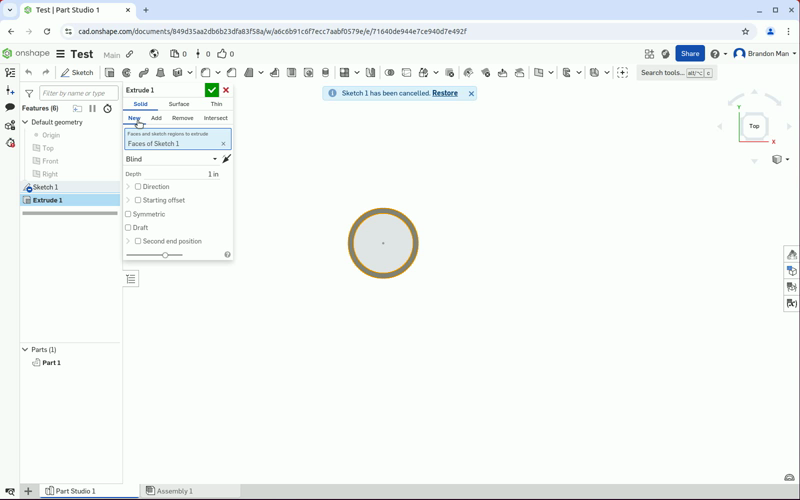
key(tab, 4)
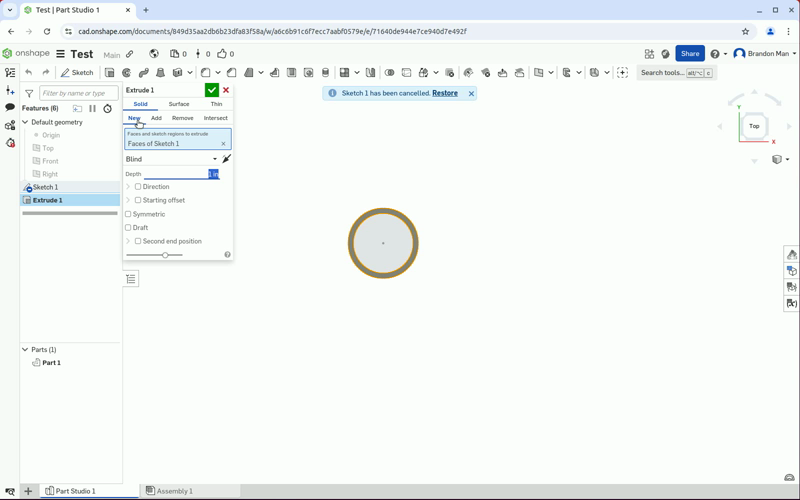
text(9.388)
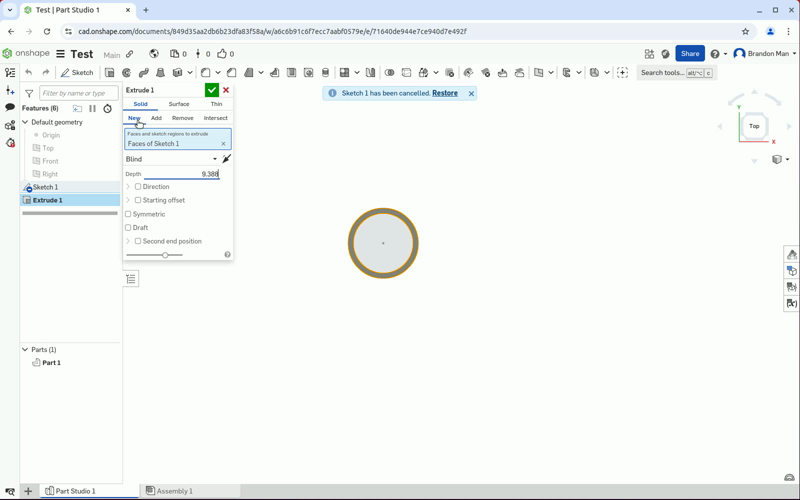
key(enter)
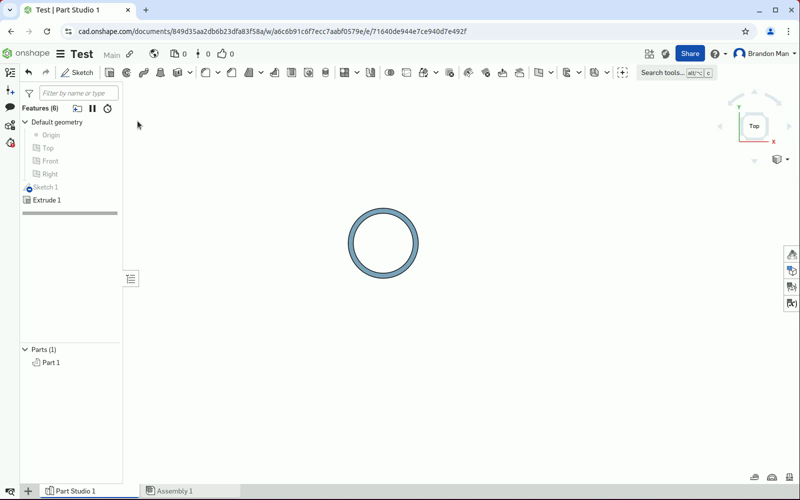
key(shift+h)
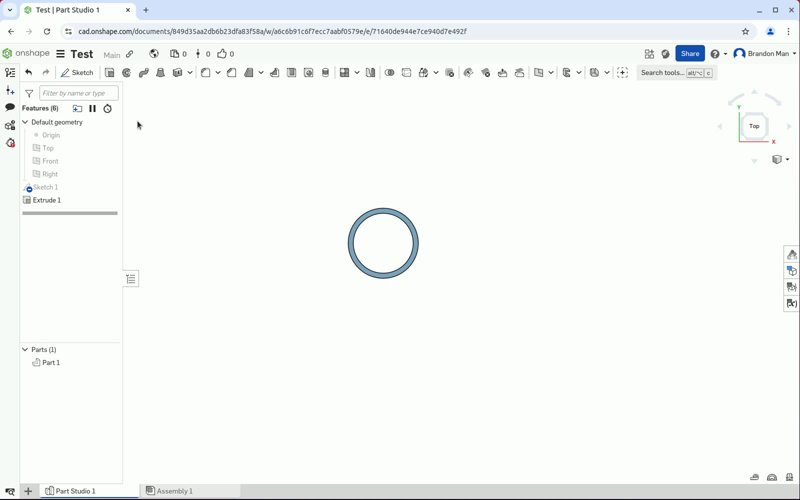
key(shift+h)
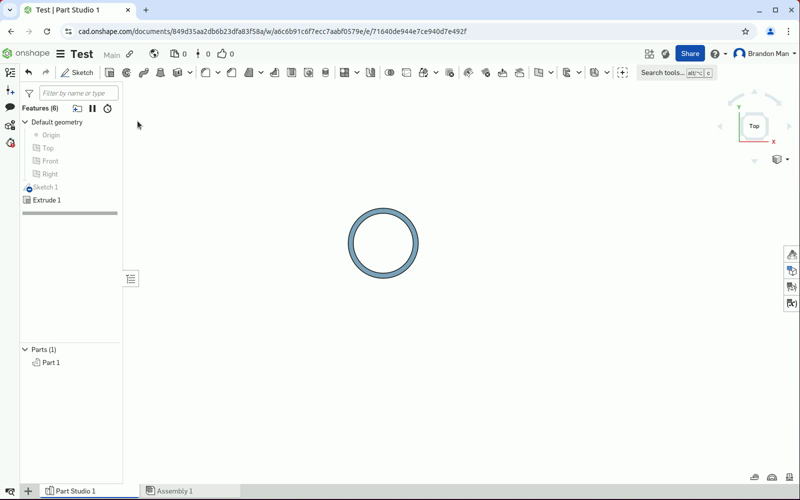
mouse_move(73, 189)
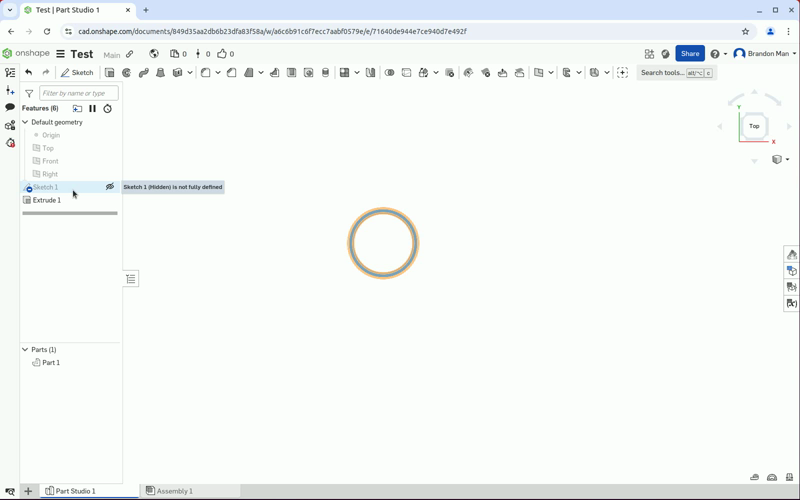
click(73, 189)
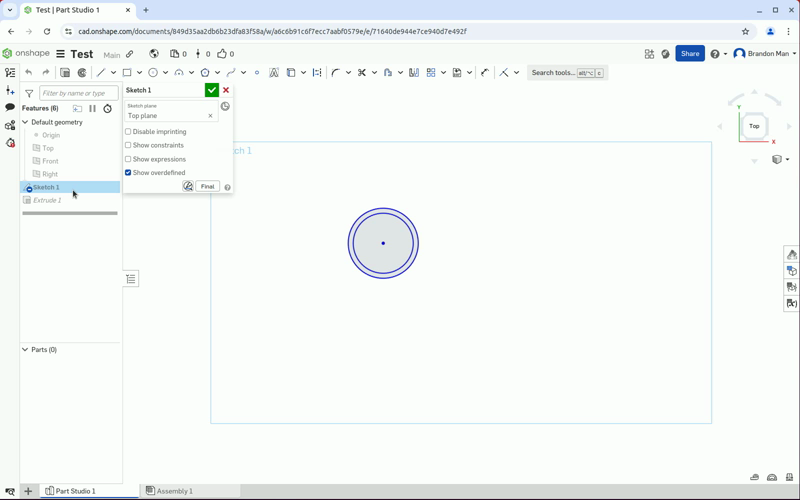
mouse_move(229, 92)
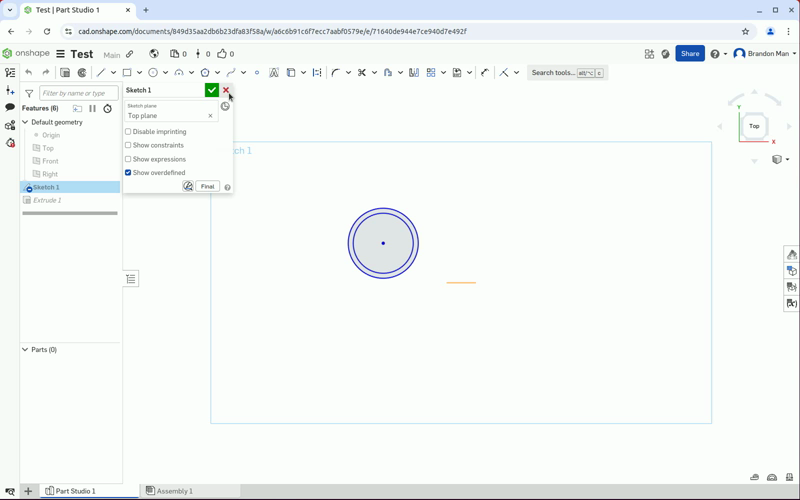
click(229, 92)
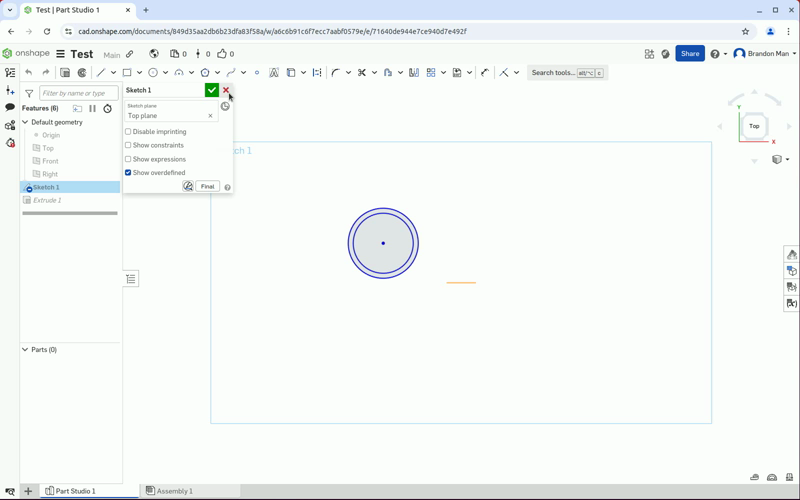
key(shift+s)
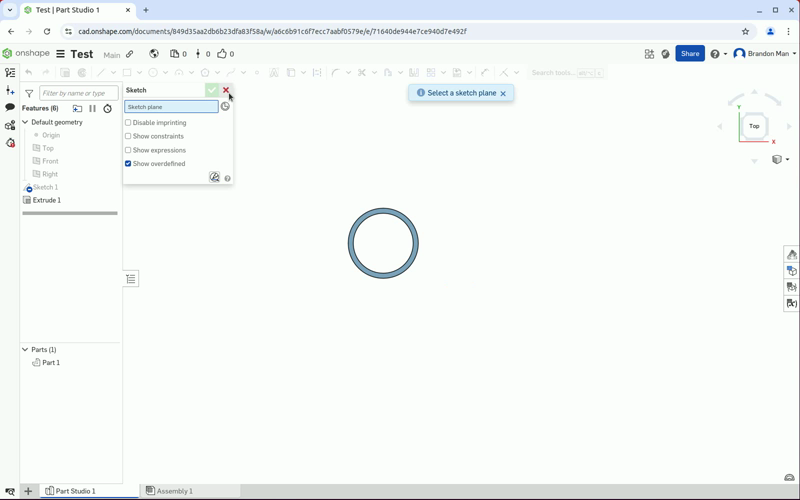
mouse_move(73, 150)
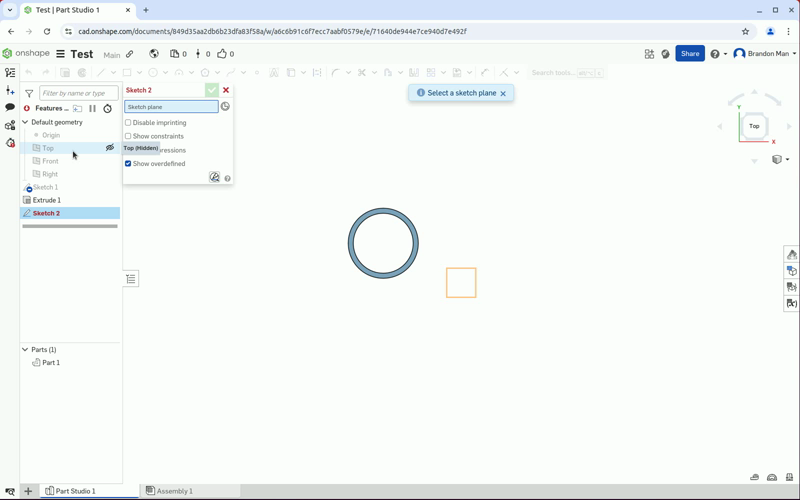
click(73, 150)
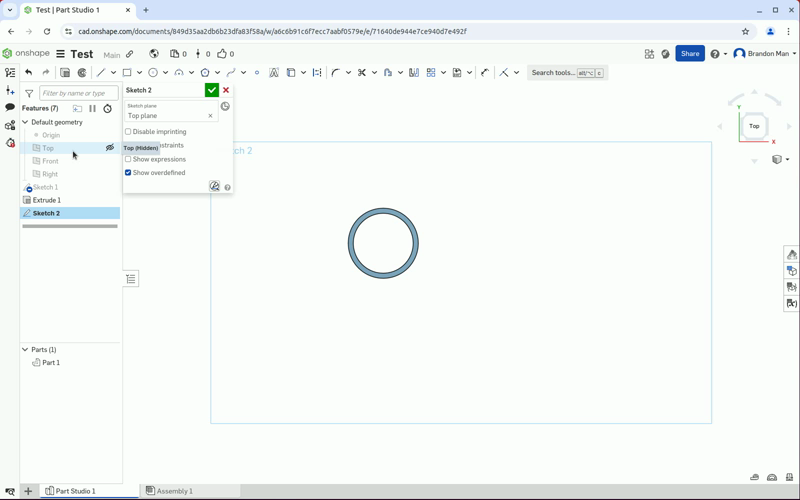
mouse_move(73, 352)
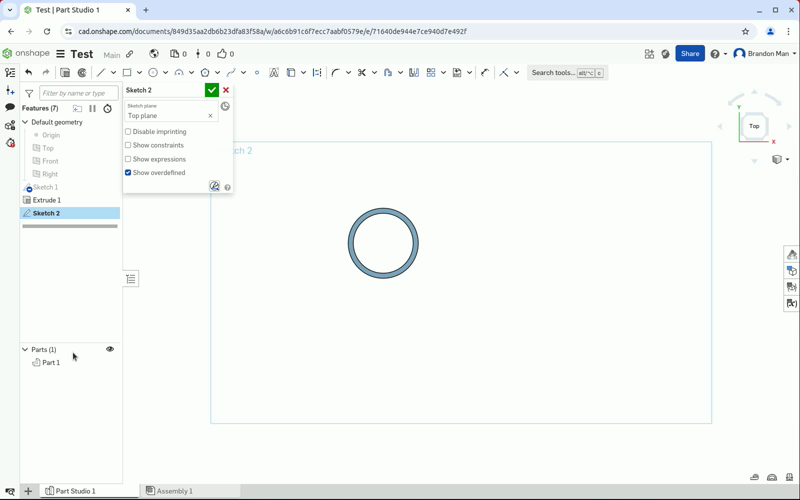
key(y)
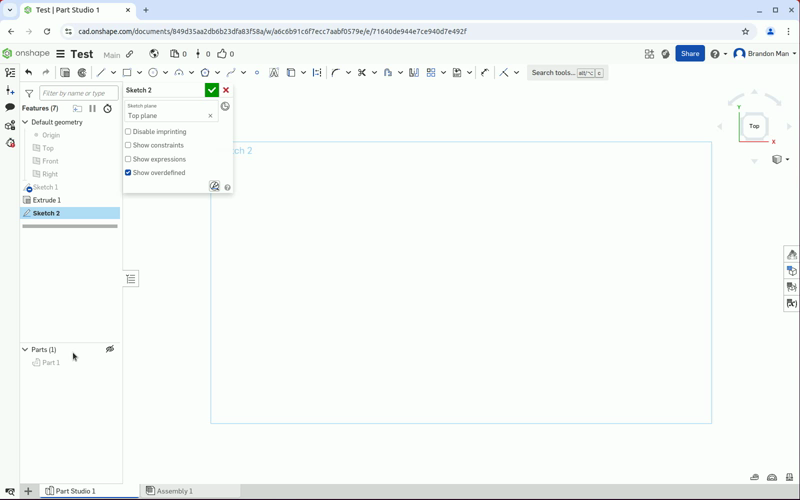
key(l)
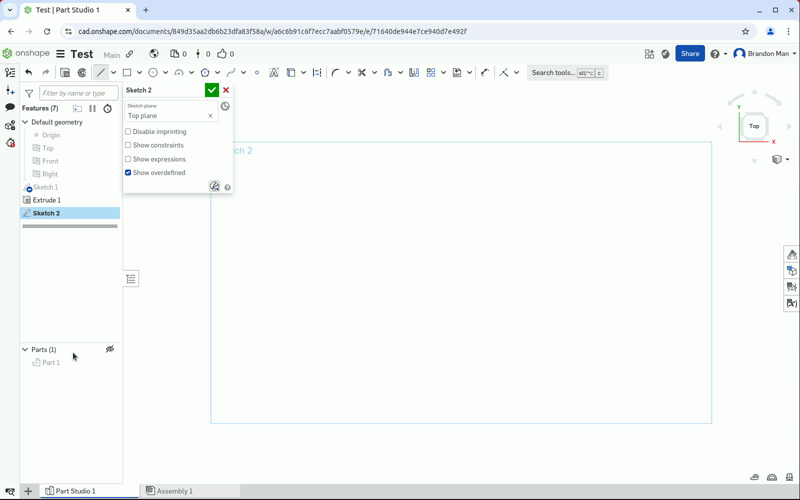
key_down(shift)
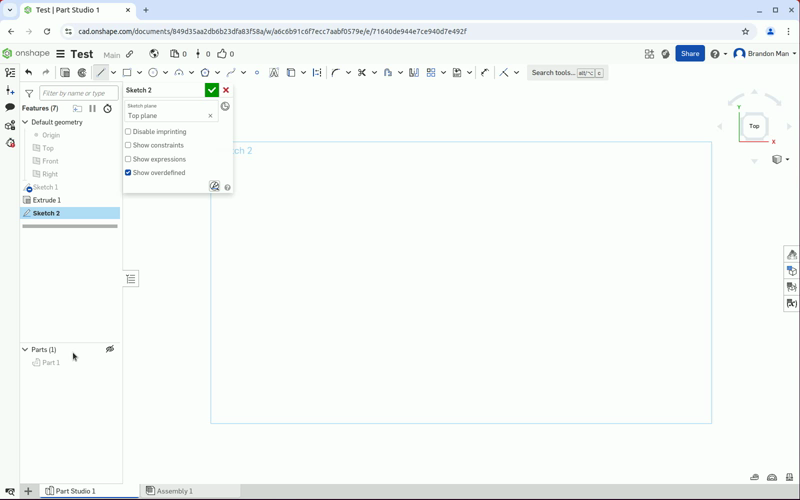
mouse_move(361, 262)
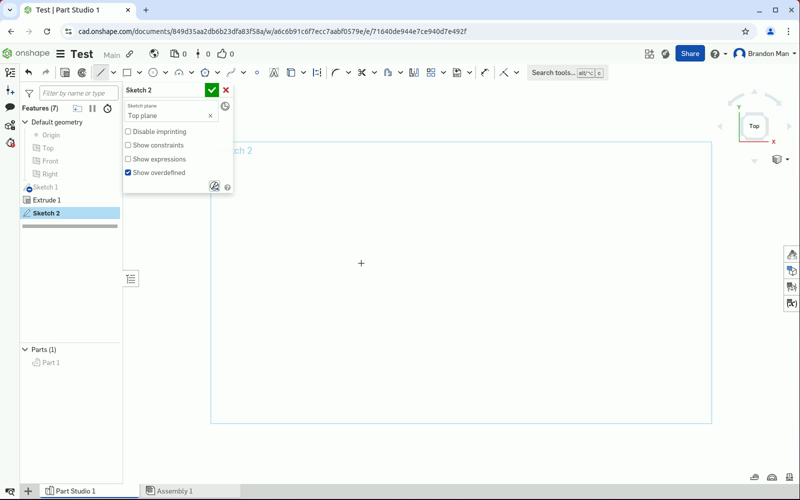
click(361, 262)
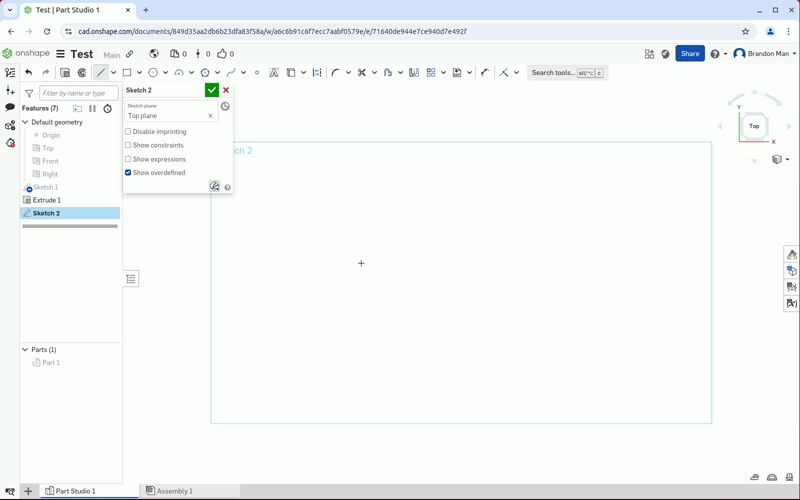
key_up(shift)
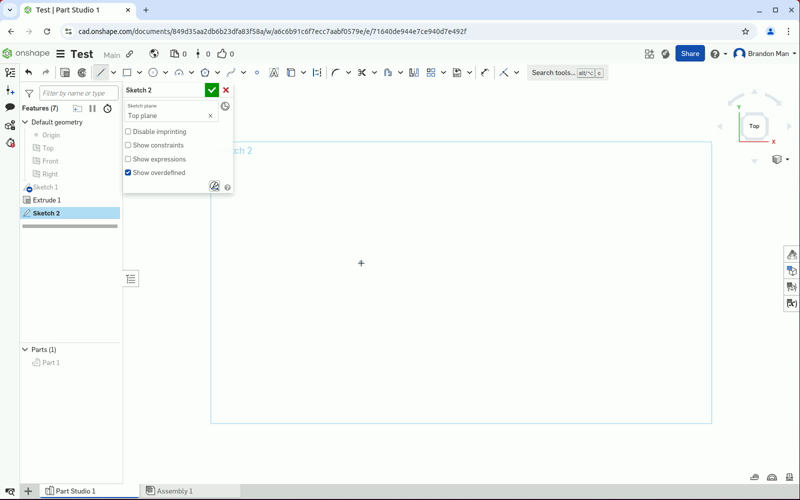
key_down(shift)
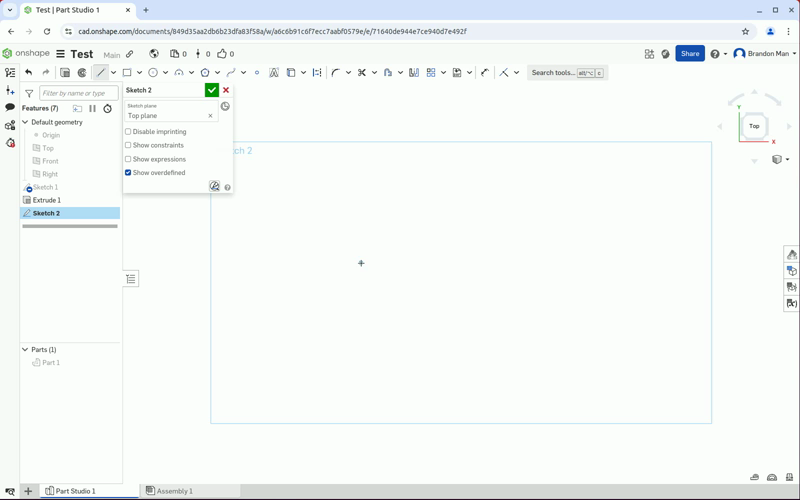
mouse_move(391, 262)
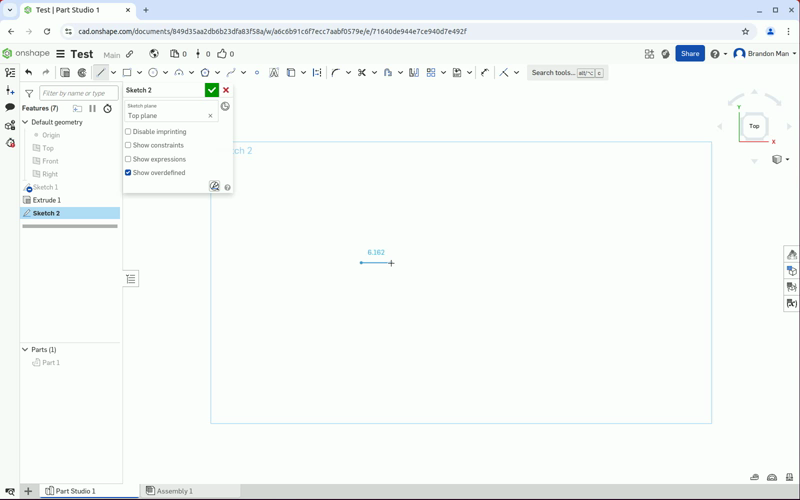
mouse_move(405, 262)
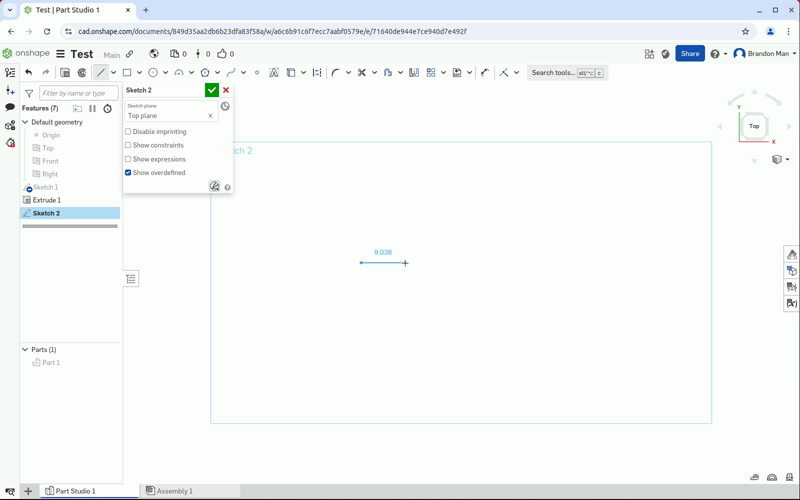
click(405, 262)
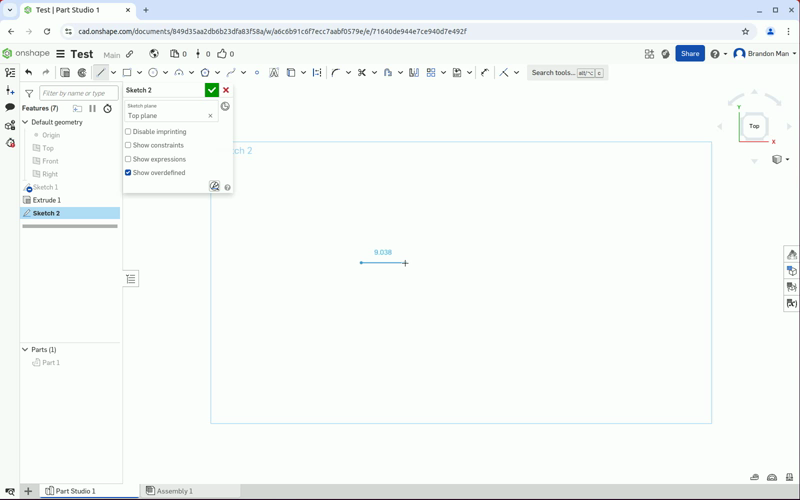
key_up(shift)
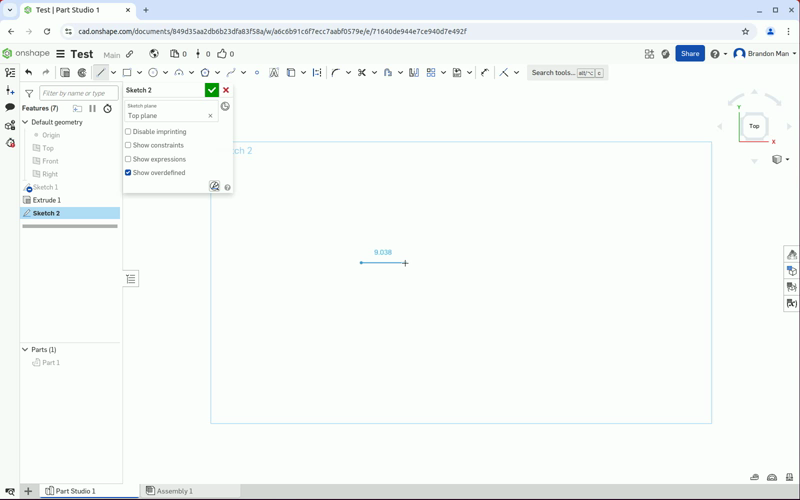
key_down(shift)
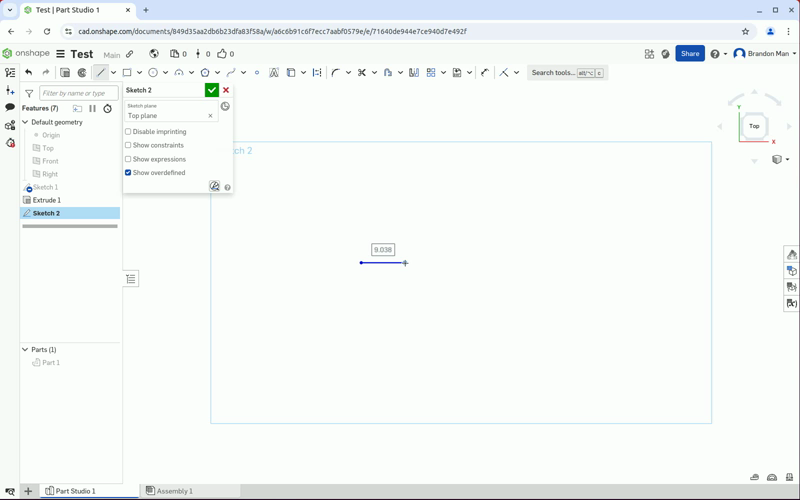
mouse_move(435, 262)
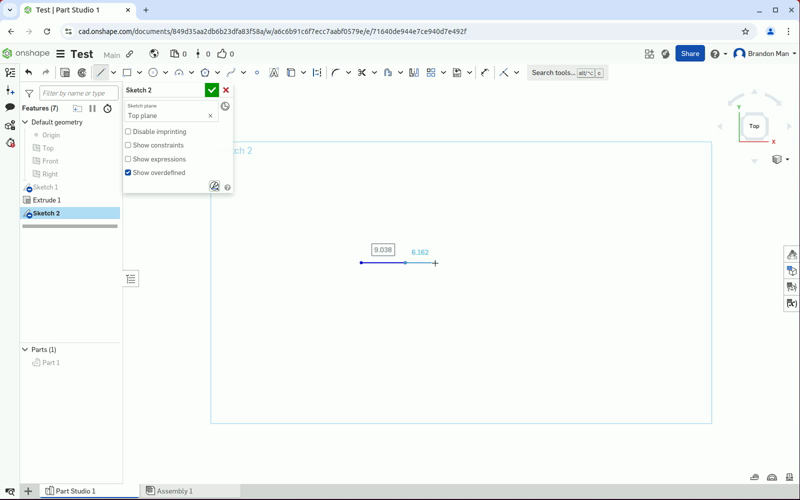
mouse_move(405, 222)
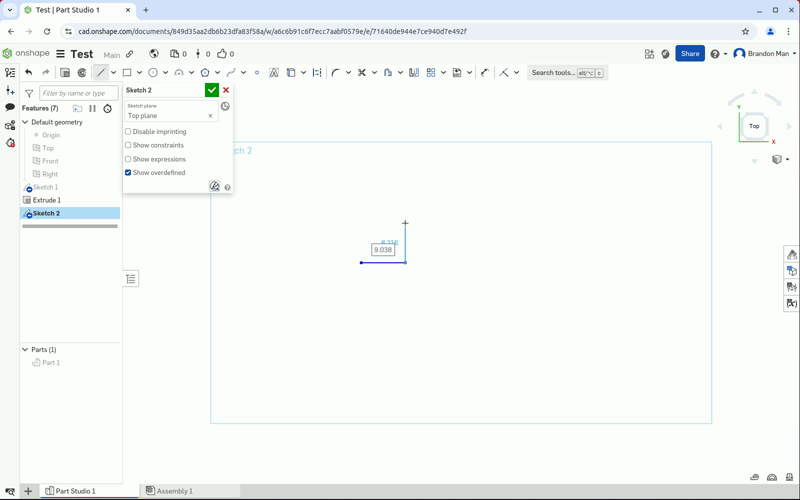
click(405, 222)
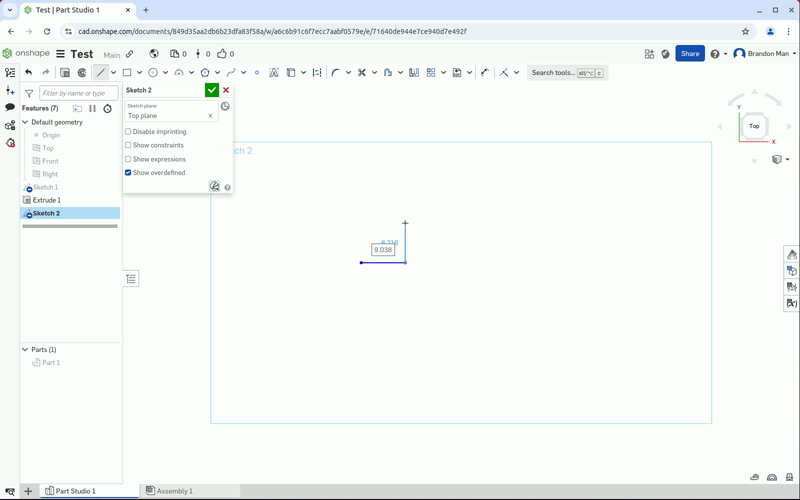
key_up(shift)
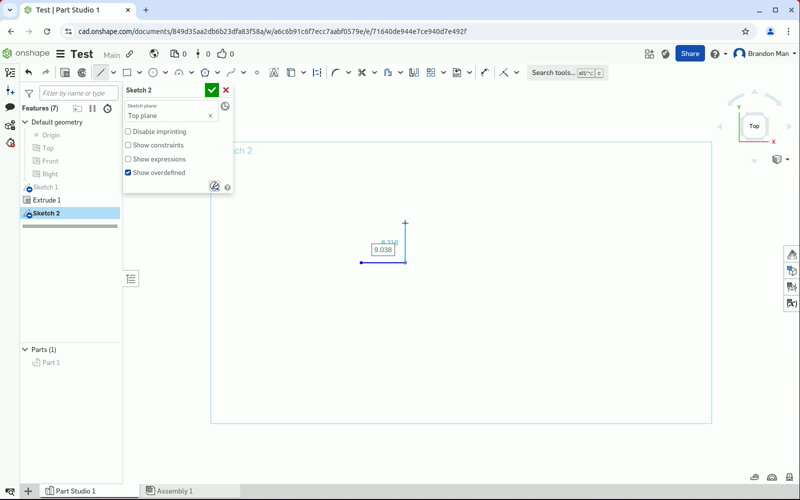
key_down(shift)
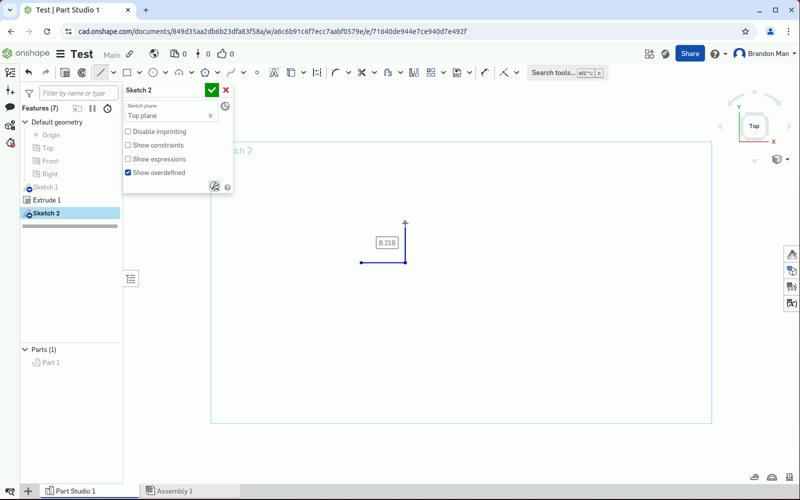
mouse_move(435, 222)
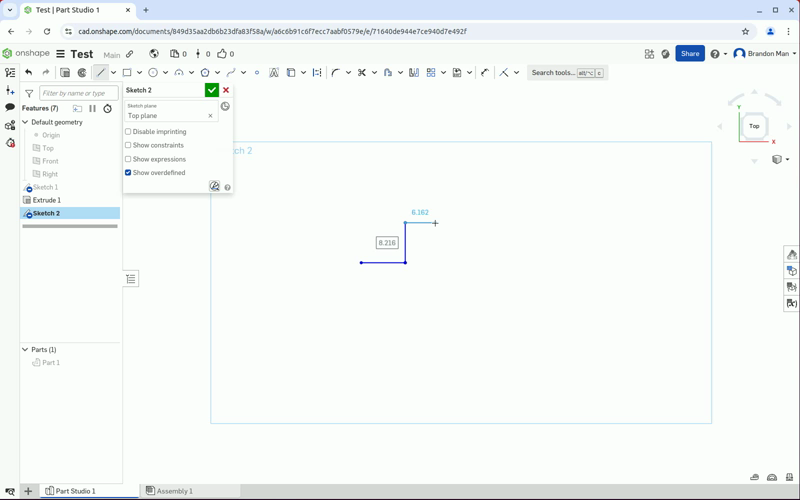
mouse_move(361, 222)
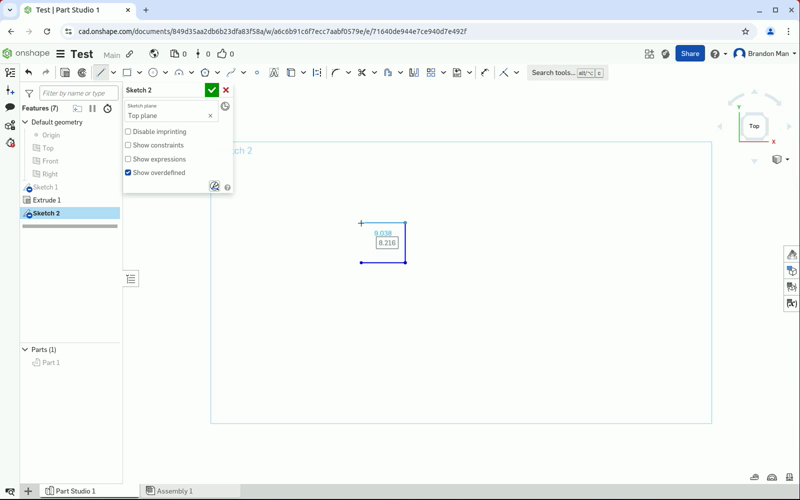
click(361, 222)
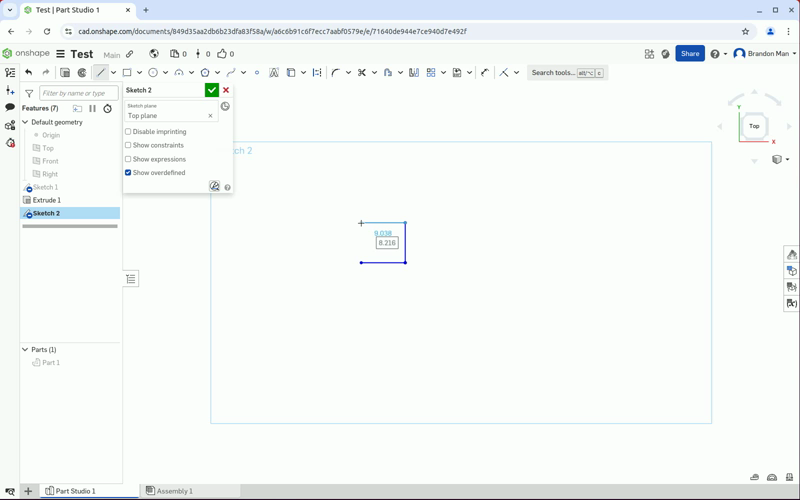
key_up(shift)
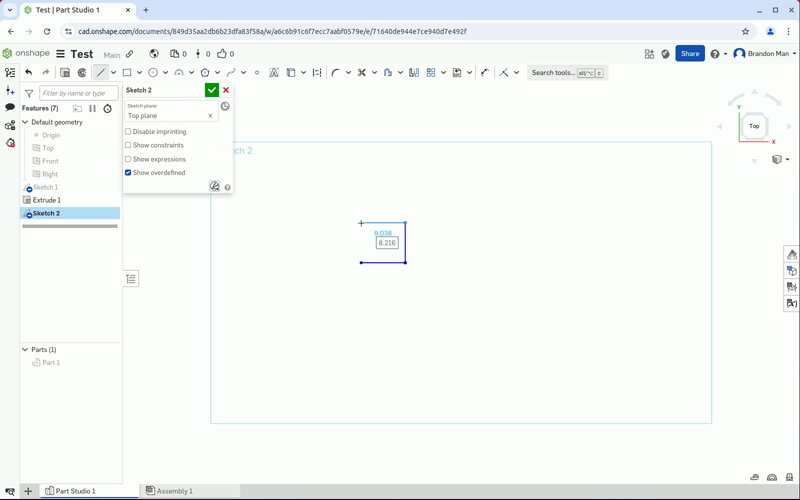
mouse_move(391, 222)
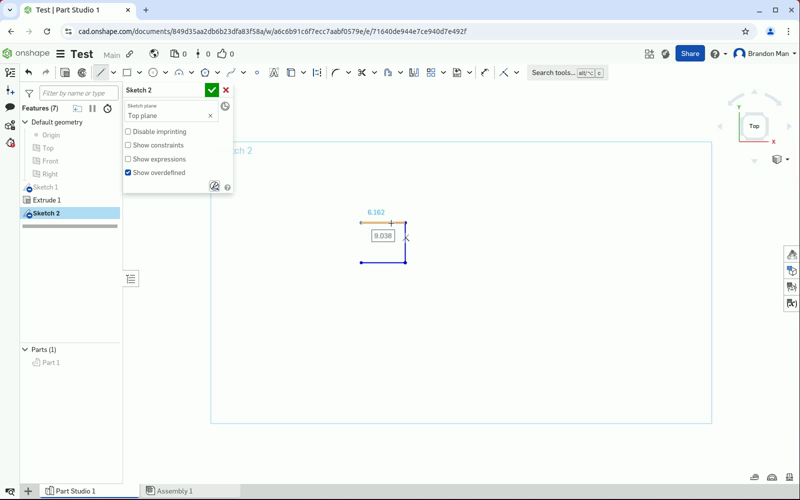
key_down(shift)
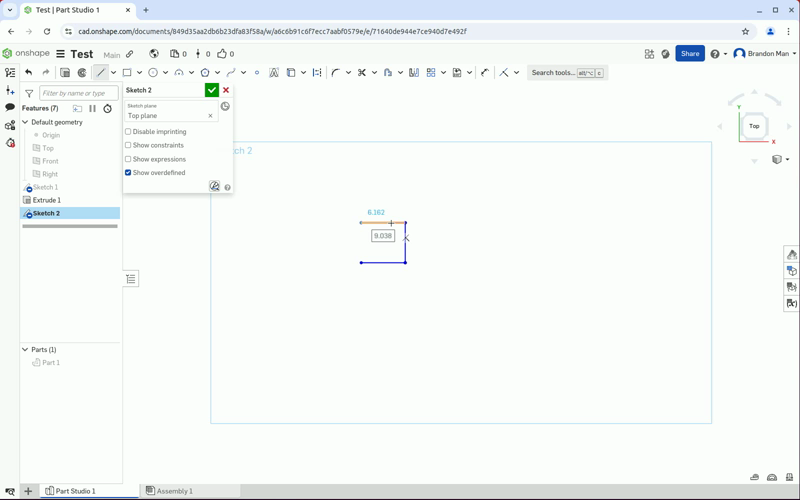
mouse_move(361, 262)
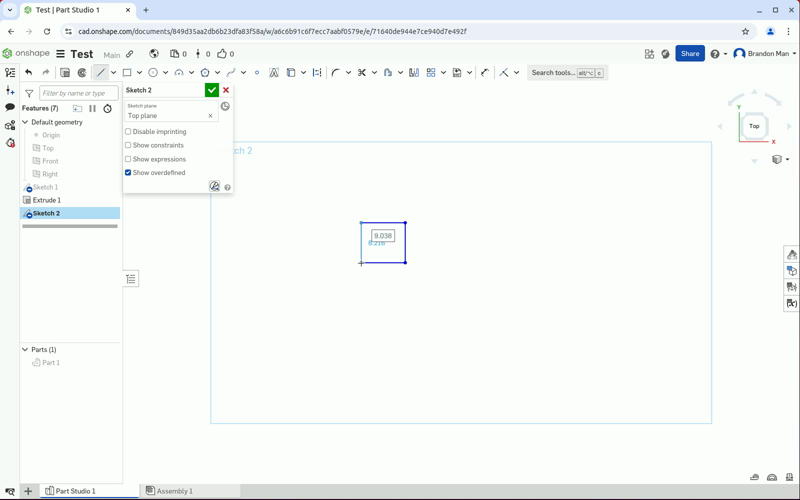
key_up(shift)
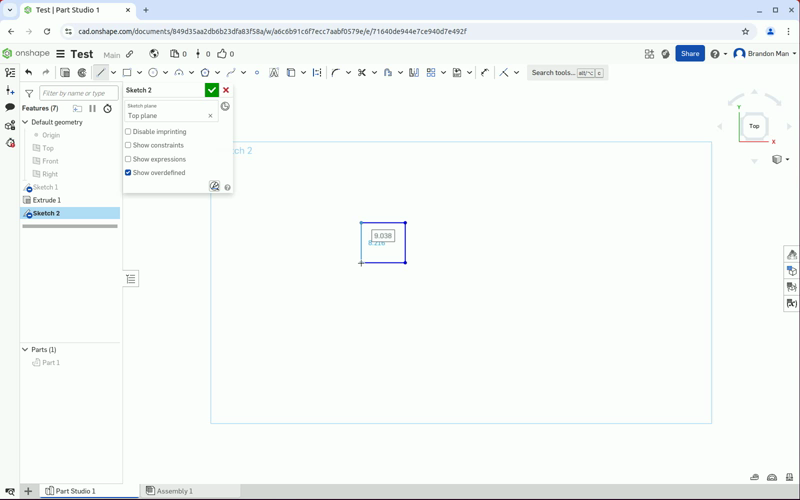
click(361, 262)
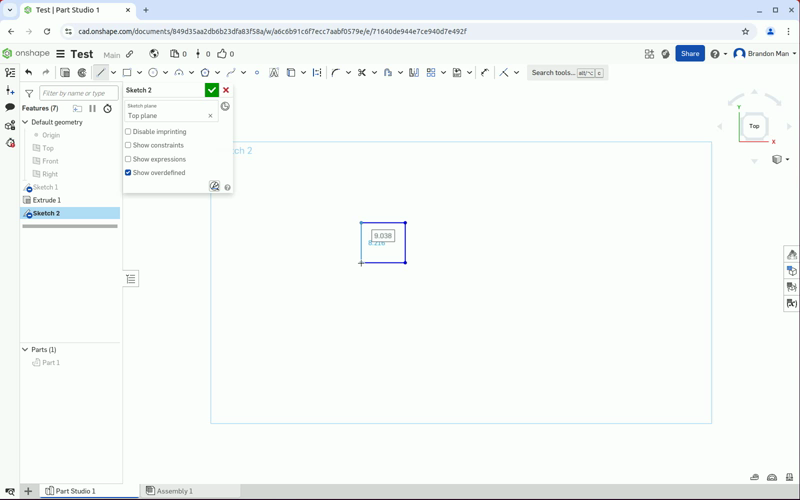
key(esc)
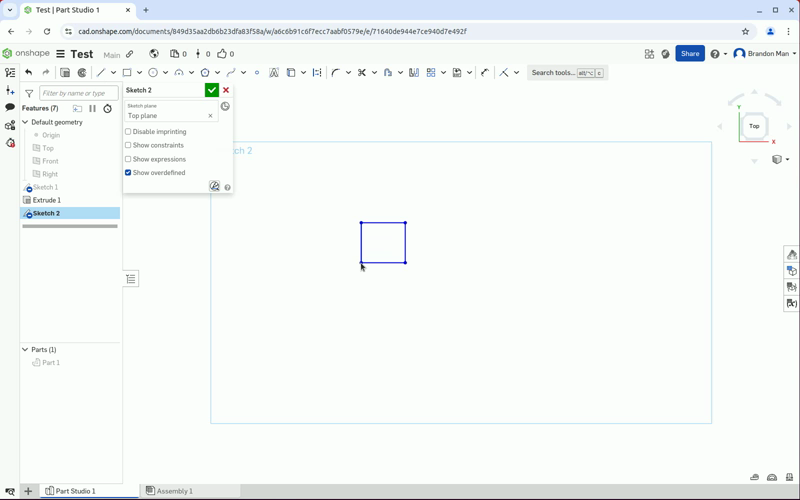
mouse_move(384, 251)
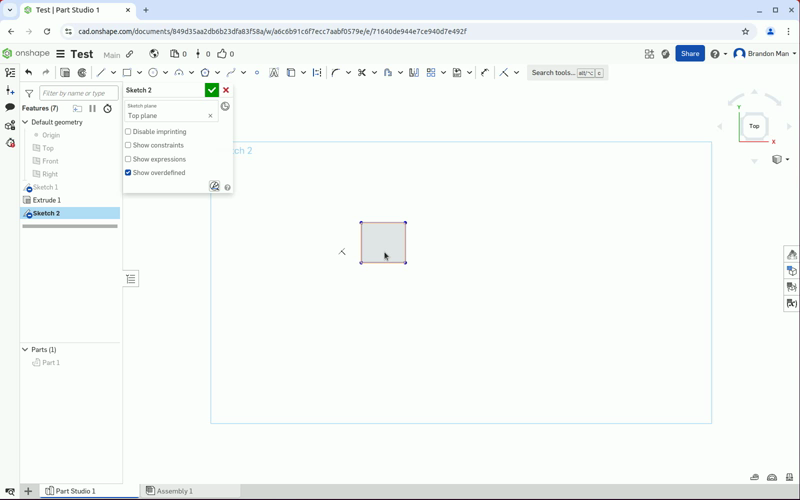
scroll(6)
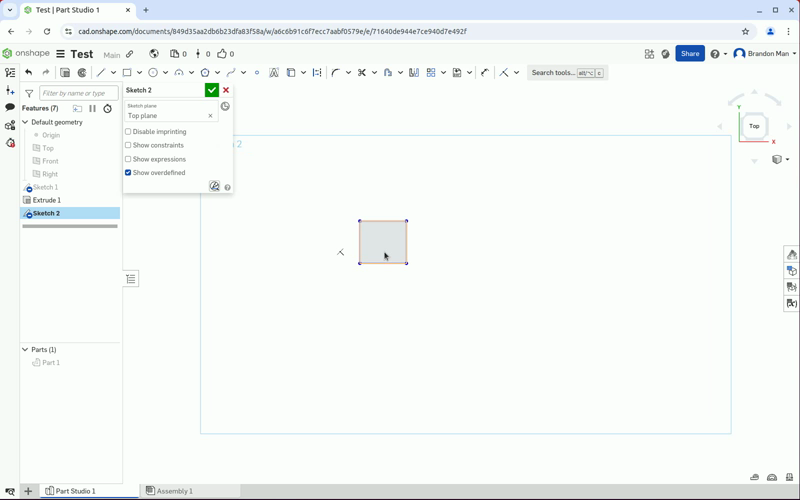
scroll(6)
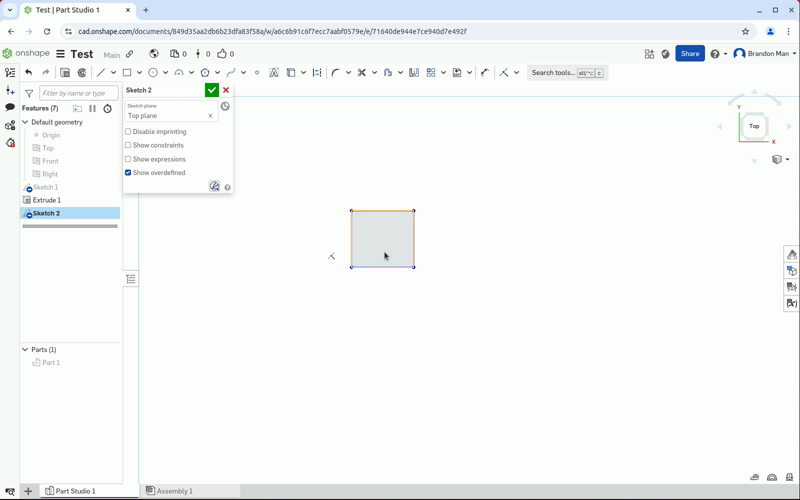
scroll(6)
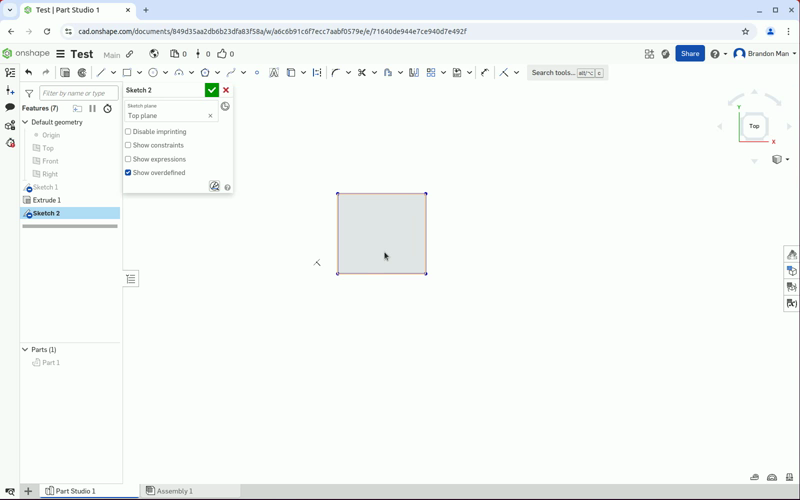
scroll(6)
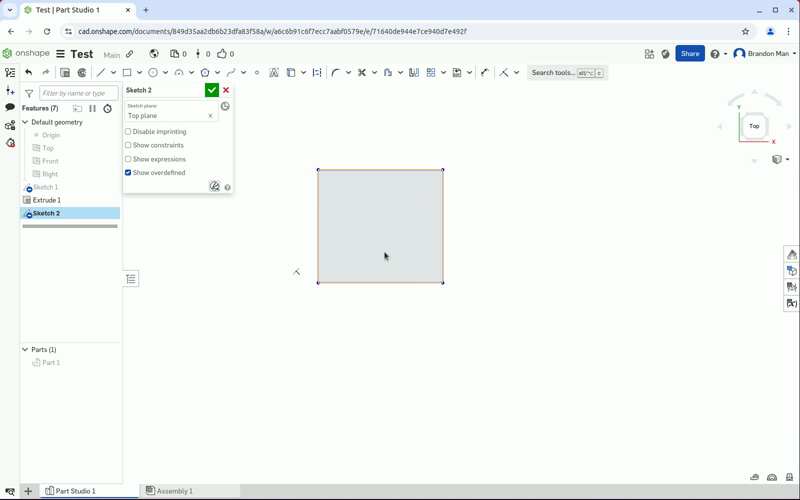
scroll(6)
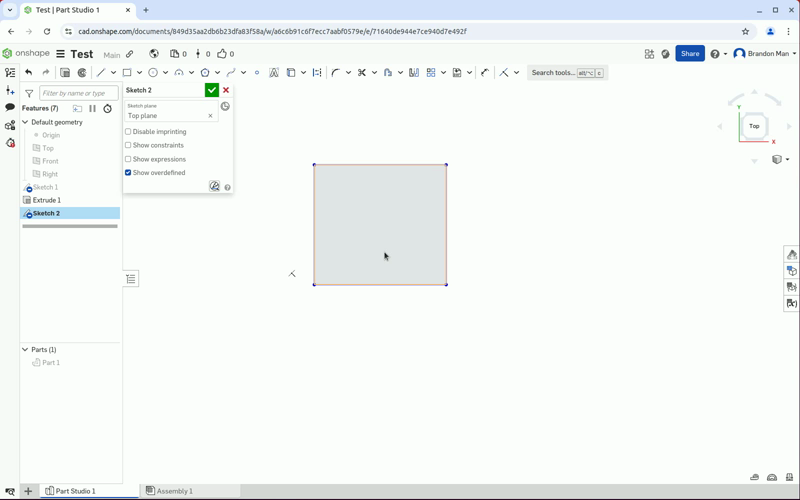
scroll(6)
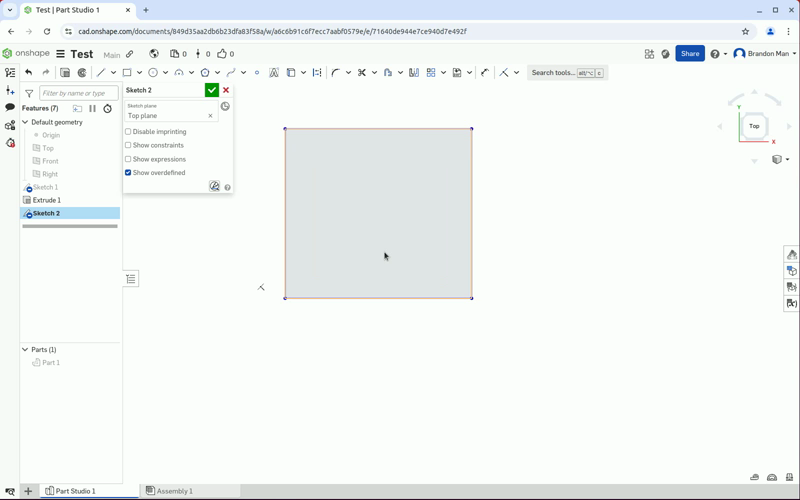
scroll(6)
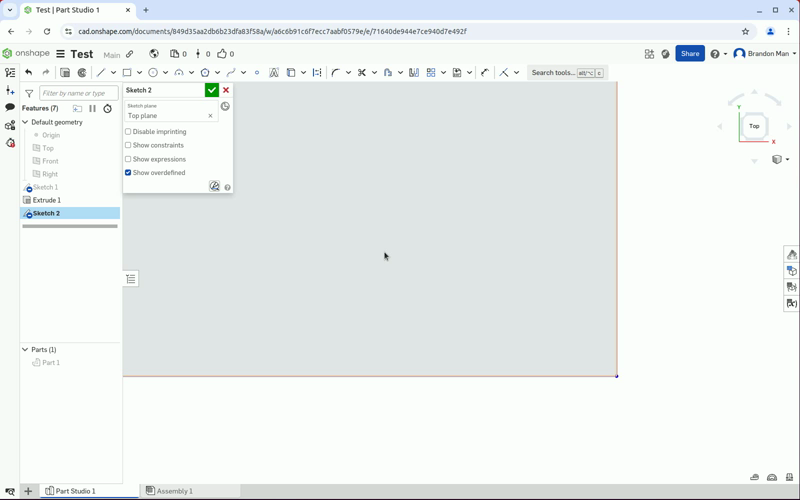
click(384, 251)
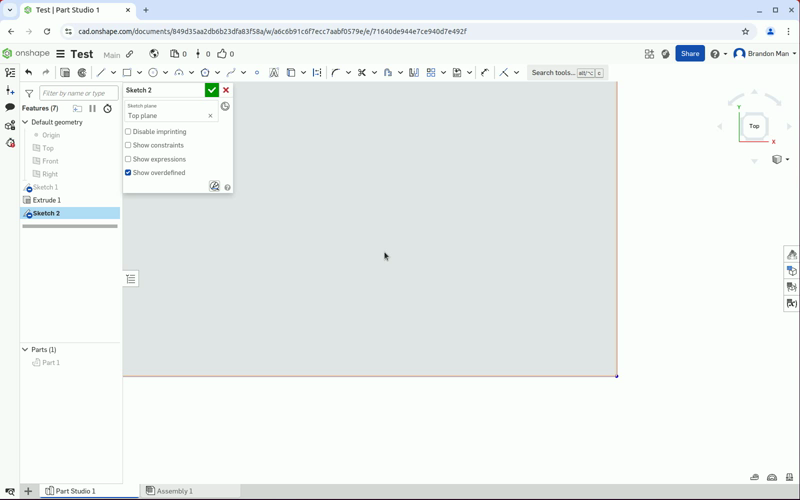
scroll(-6)
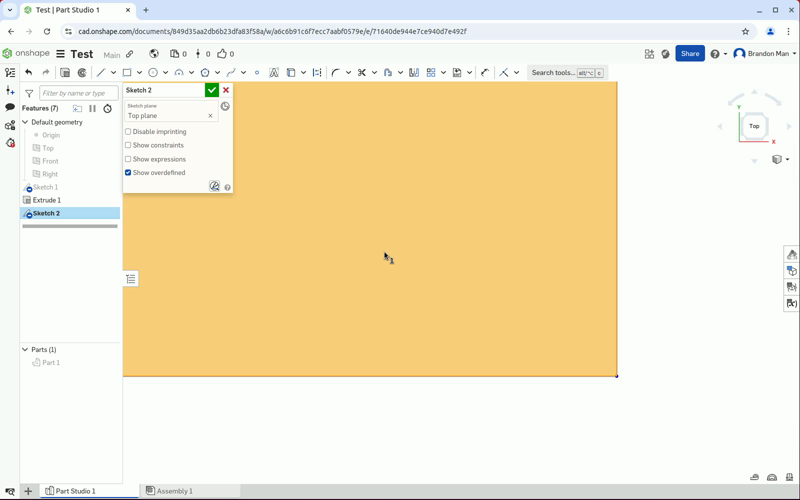
scroll(-6)
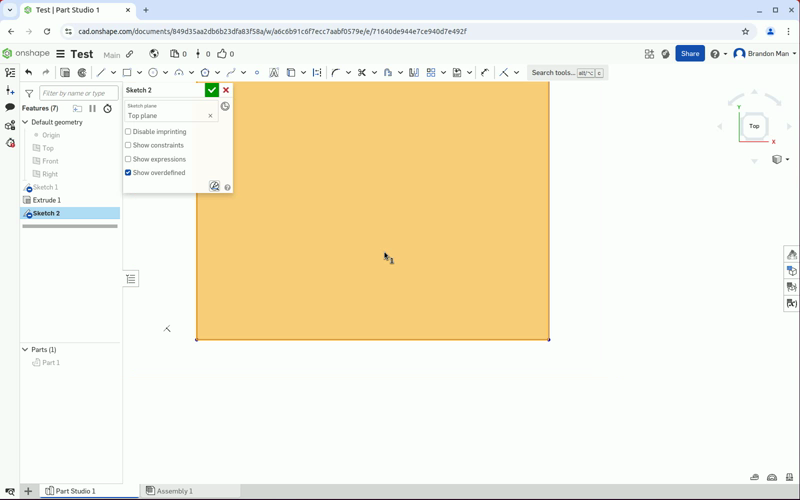
scroll(-6)
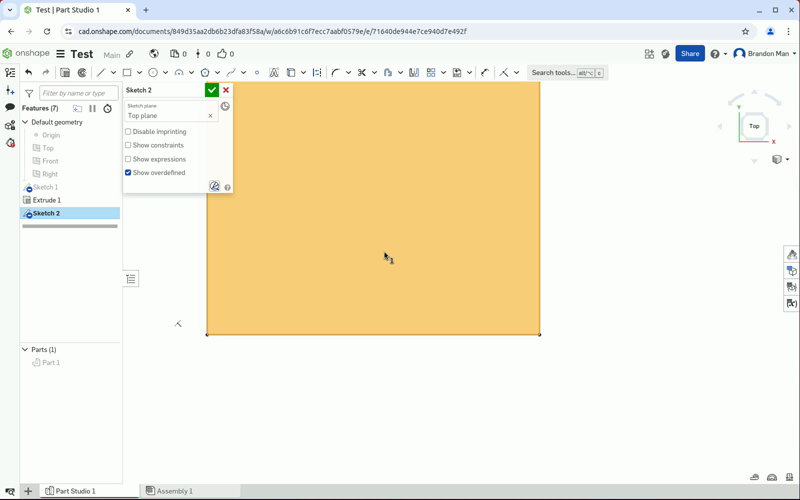
scroll(-6)
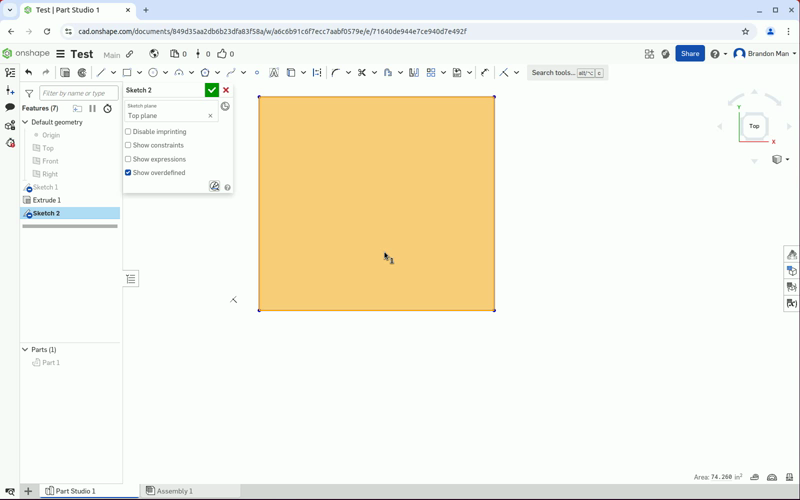
scroll(-6)
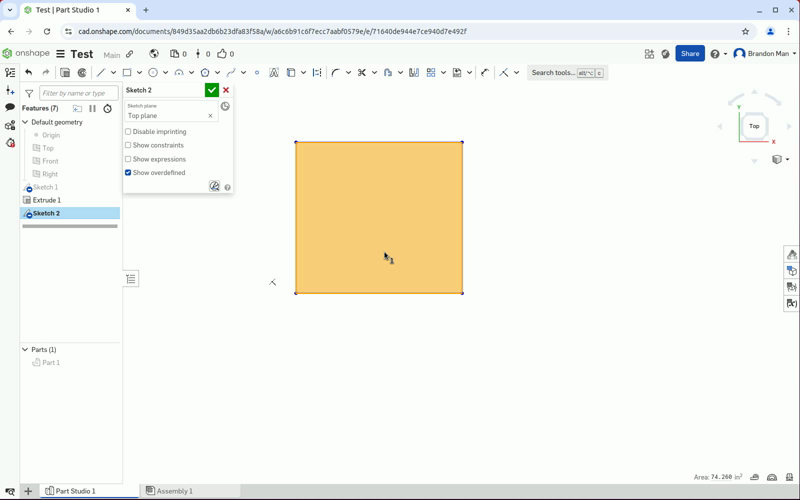
scroll(-6)
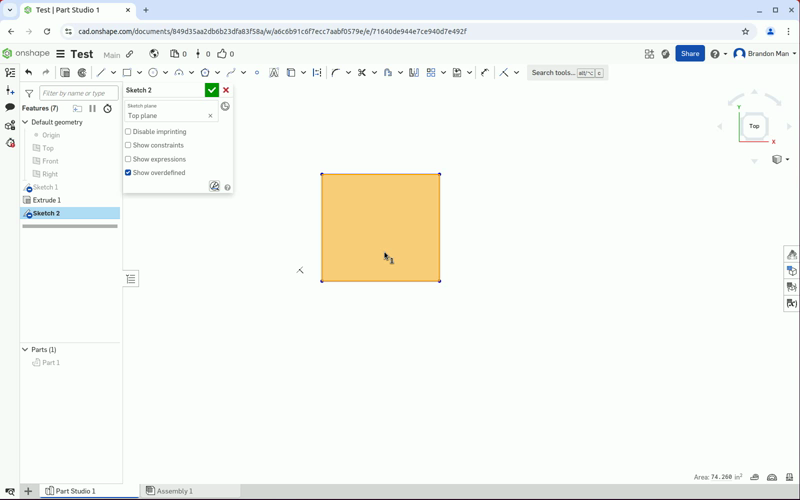
scroll(-6)
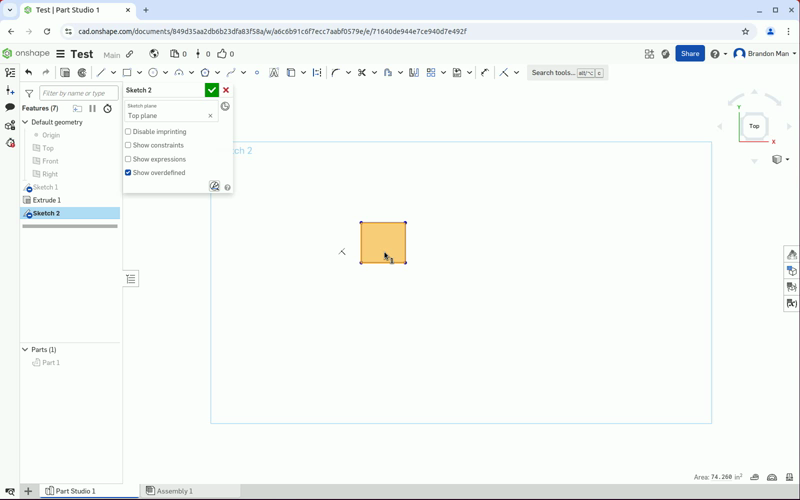
mouse_move(73, 352)
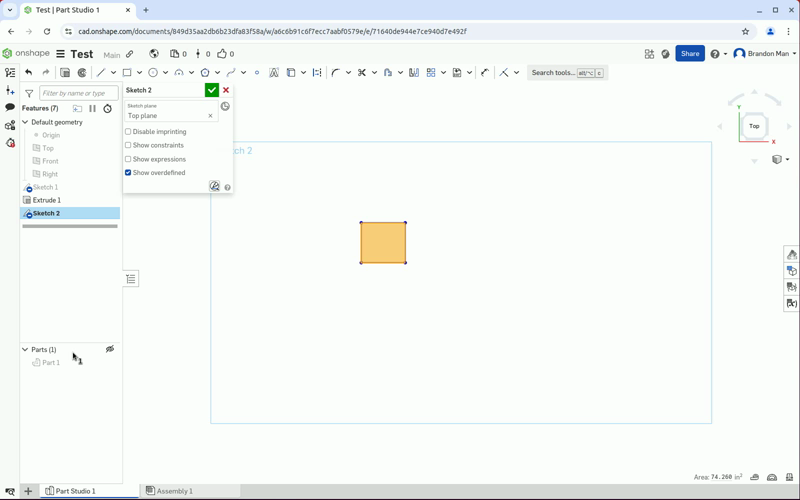
key(shift+y)
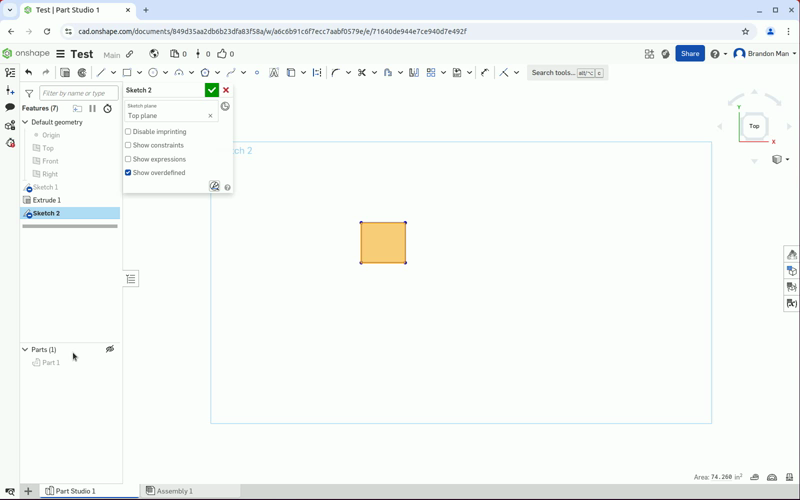
key(shift+e)
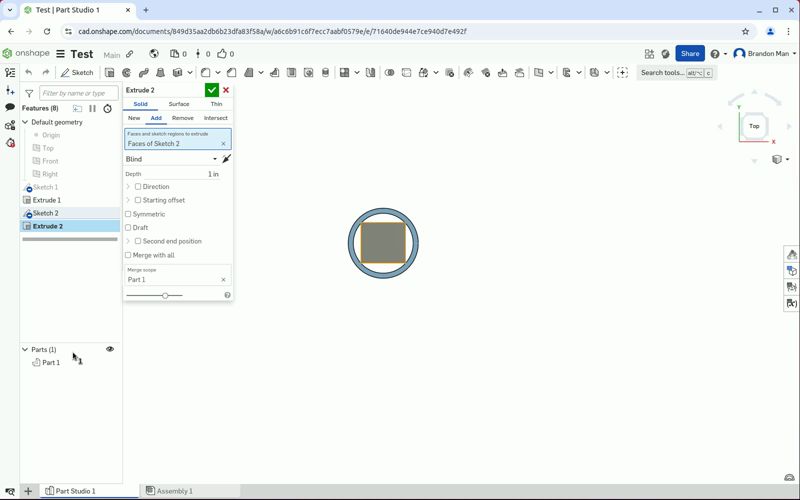
mouse_move(143, 106)
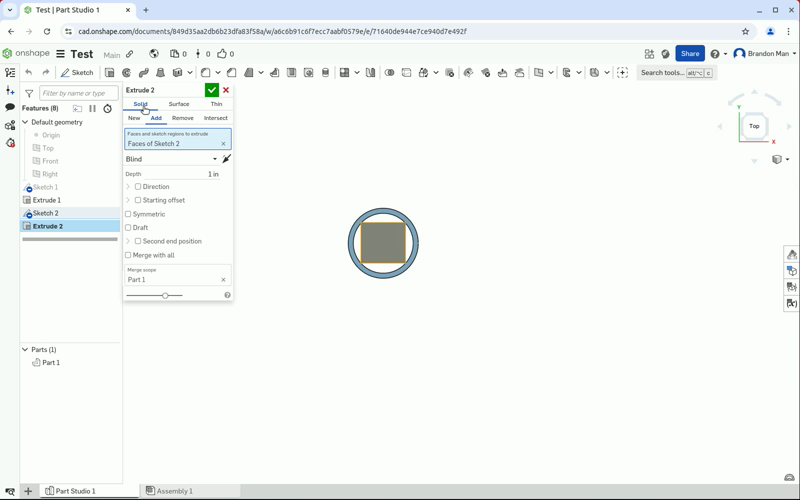
click(143, 106)
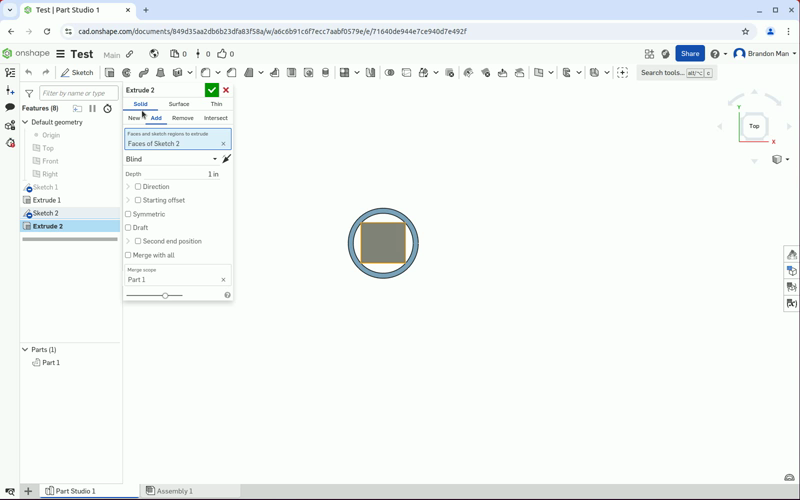
mouse_move(137, 120)
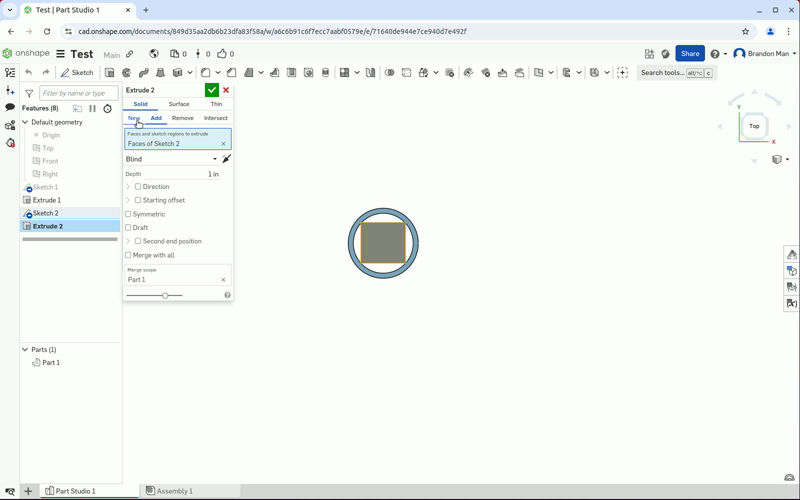
click(137, 120)
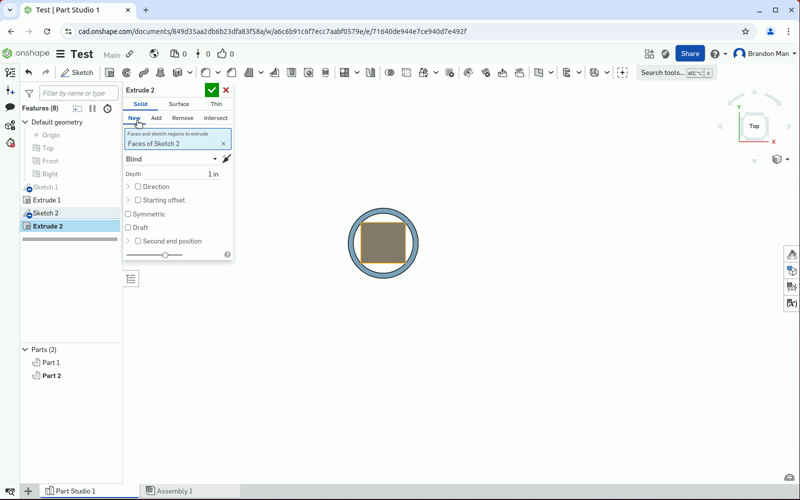
key(tab, 4)
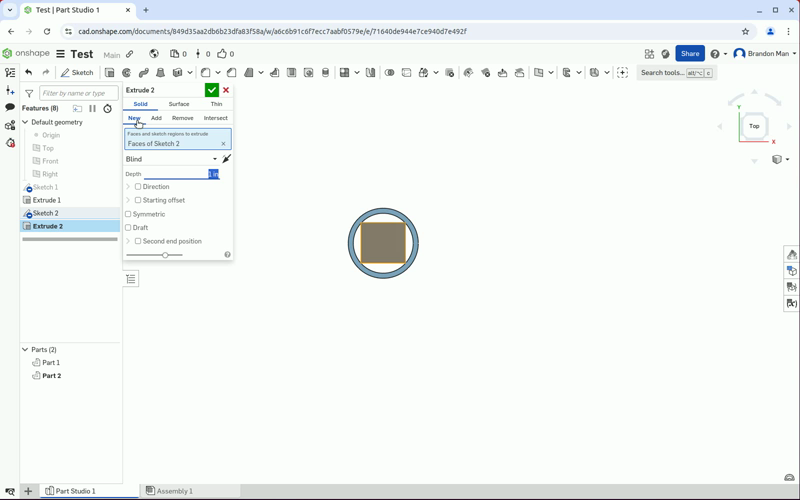
text(9.388)
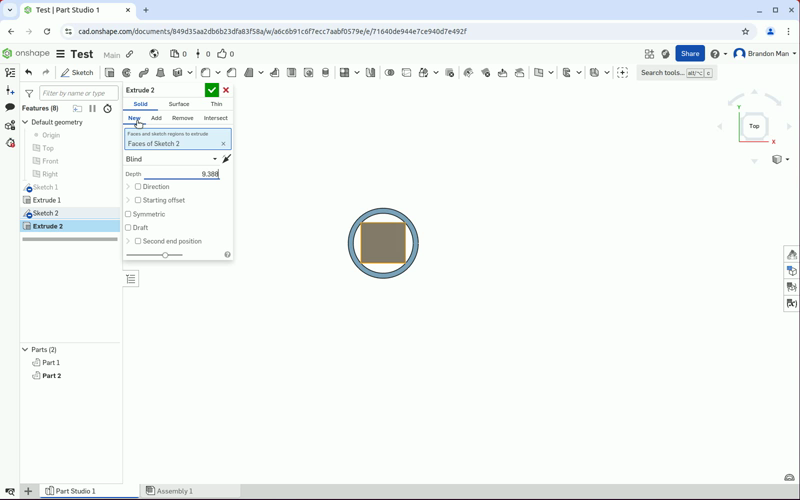
key(enter)
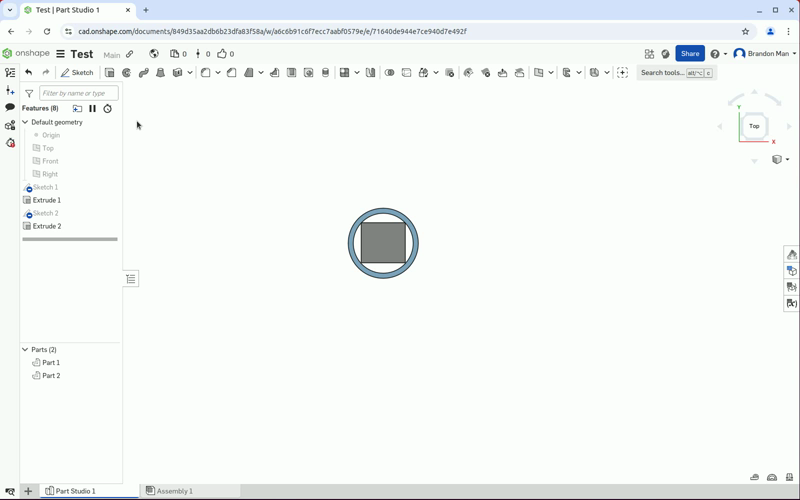
key(shift+h)
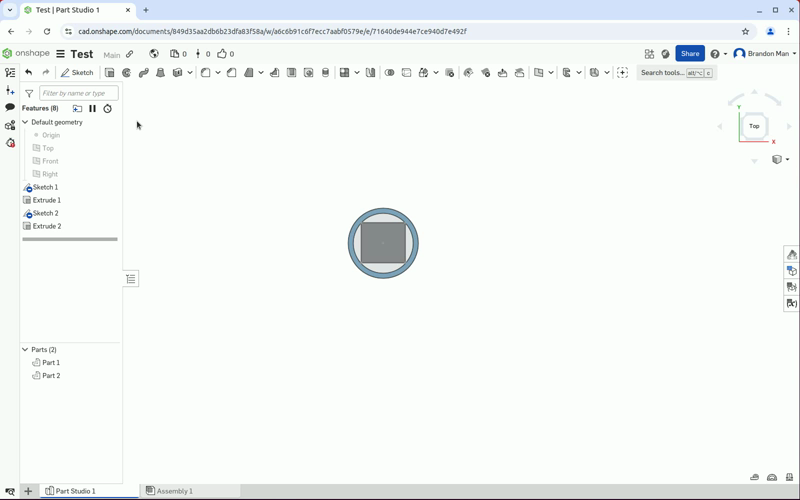
key(shift+h)
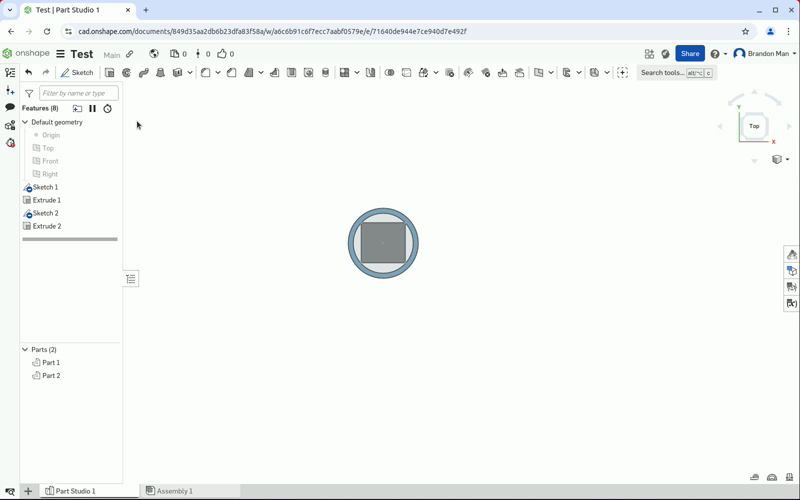
key(shift+7)
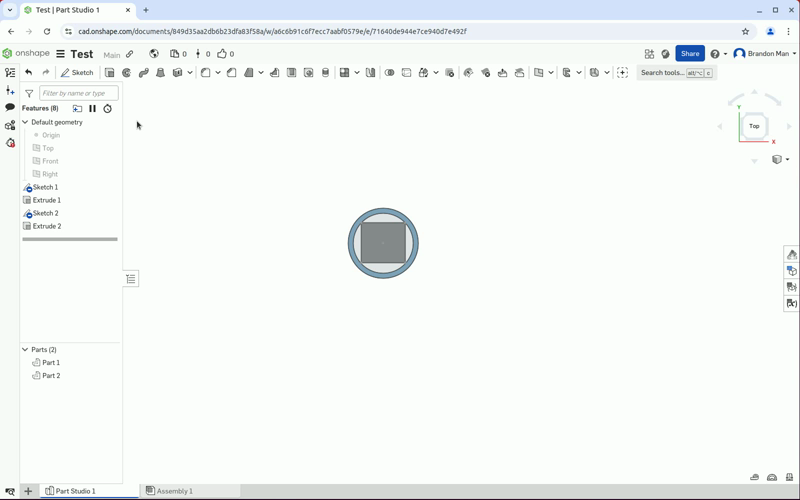
key(up, 3)
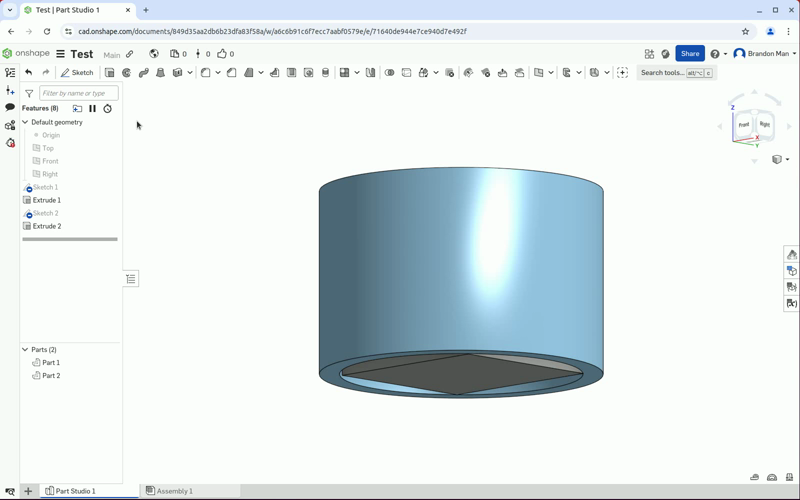
key(left, 3)
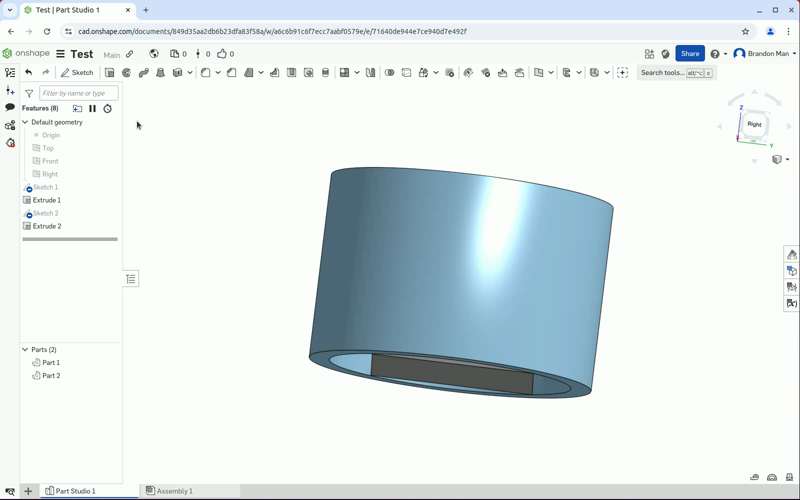
key(right, 3)
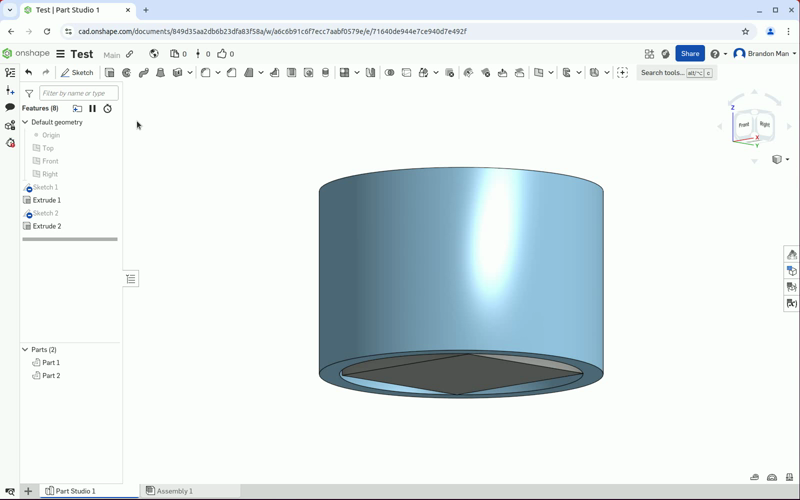
key(down, 3)
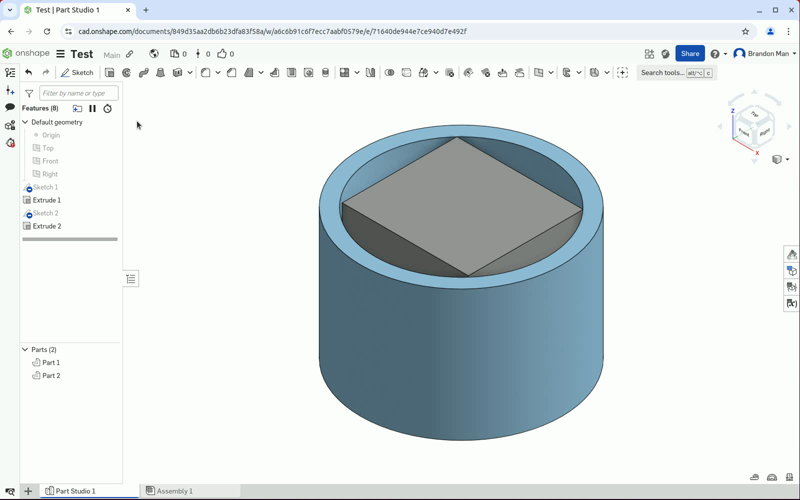
mouse_move(73, 189)
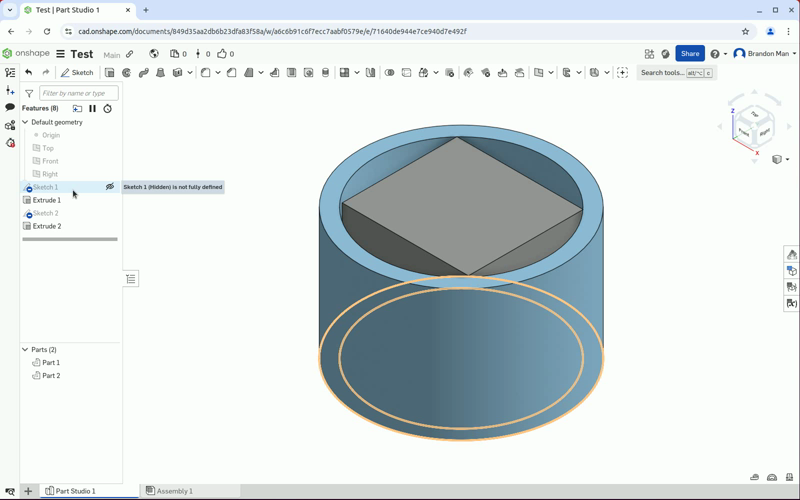
click(73, 189)